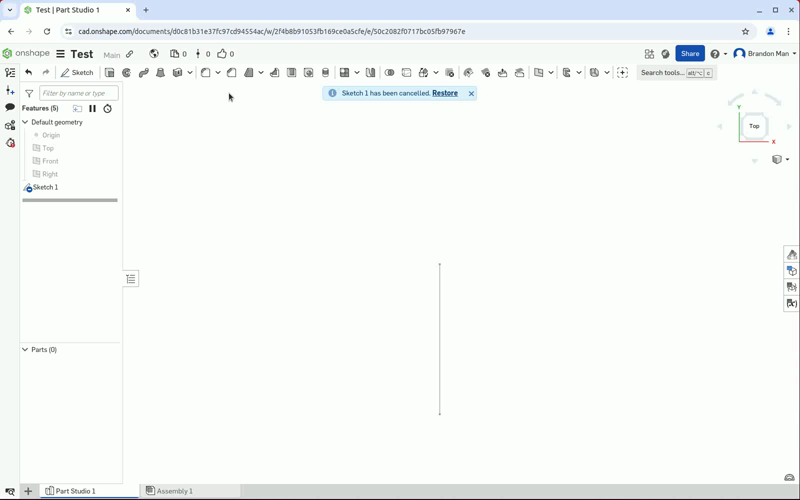
key(shift+h)
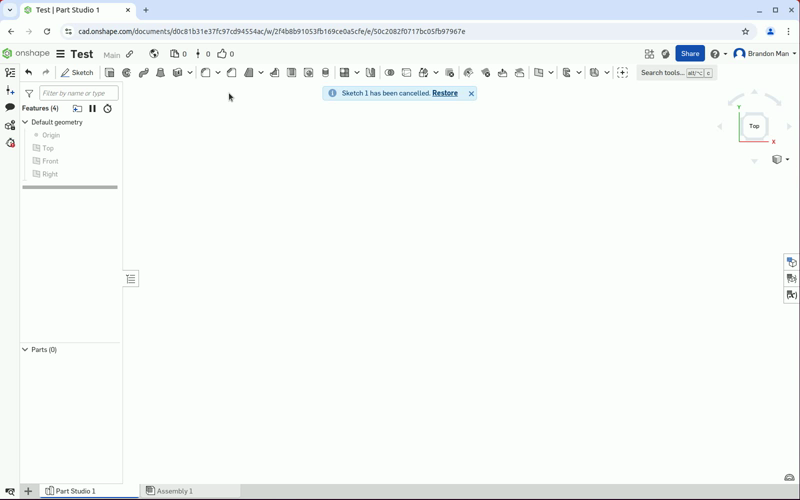
mouse_move(73, 352)
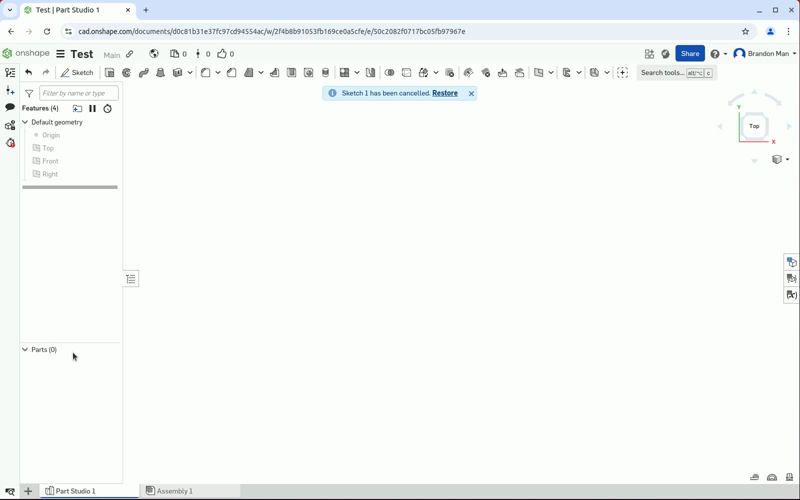
key(y)
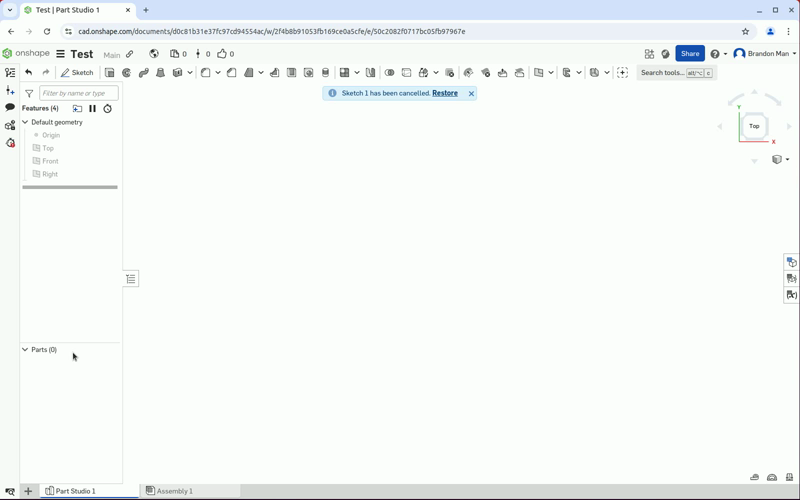
key(shift+p)
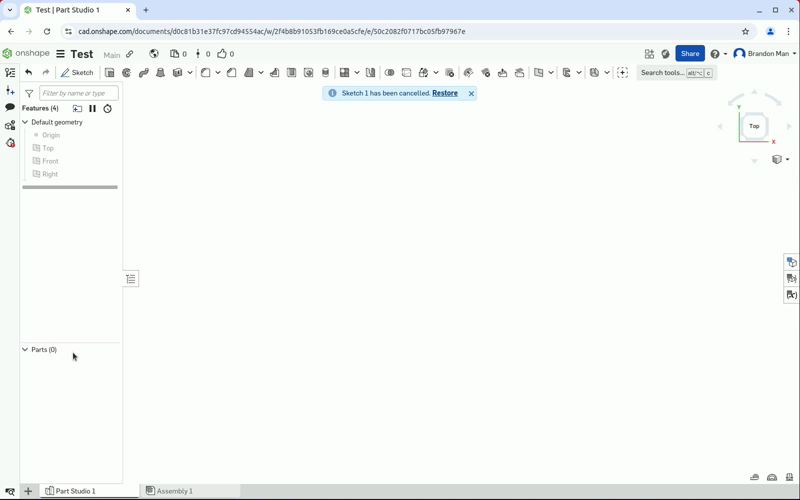
key(space)
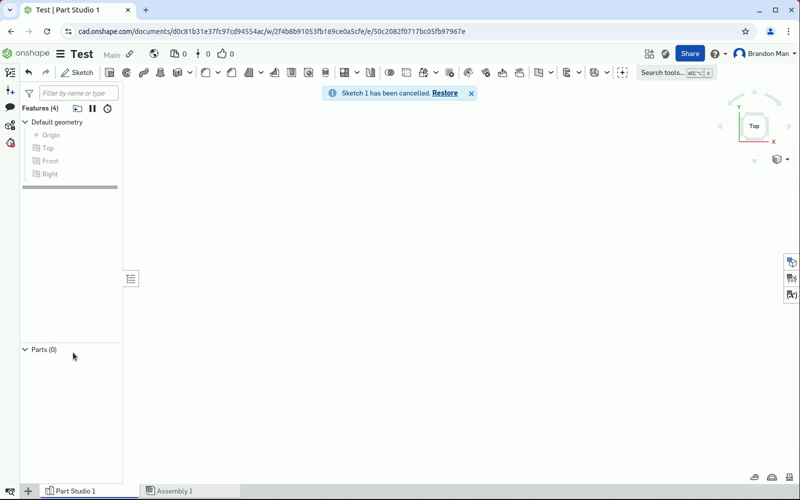
key_down(shift)
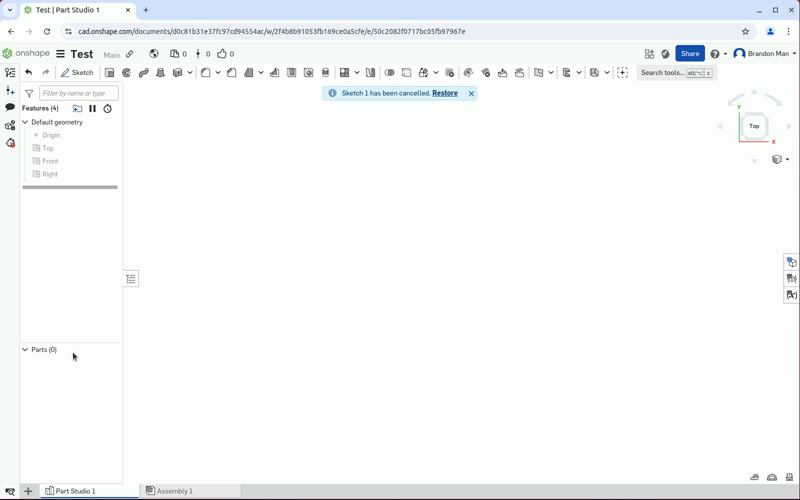
key(up)
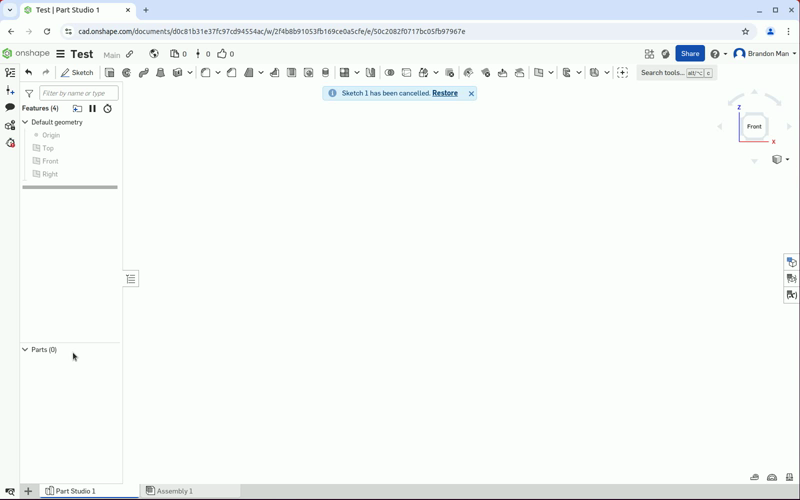
key_up(shift)
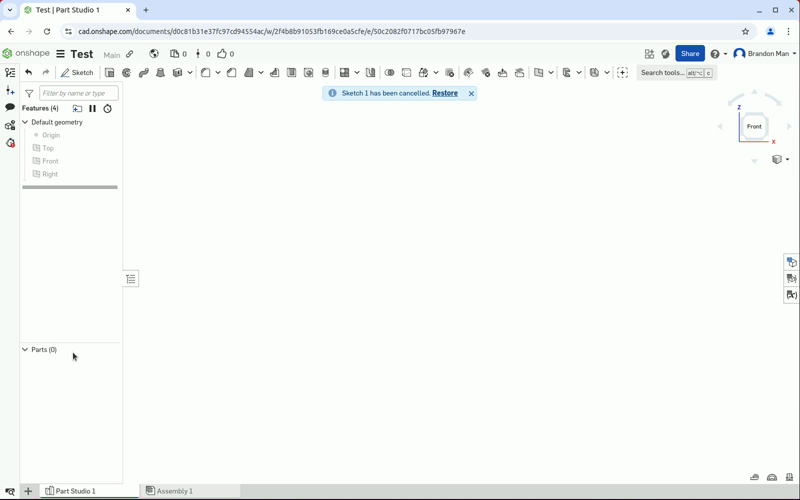
mouse_move(73, 352)
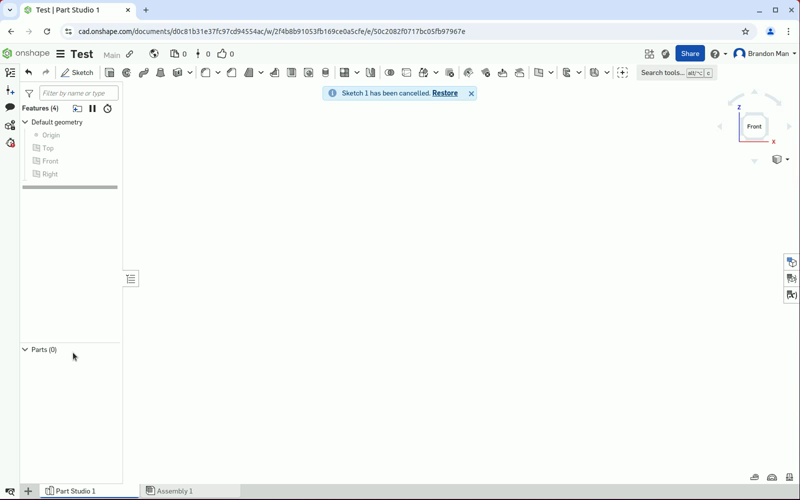
key(shift+y)
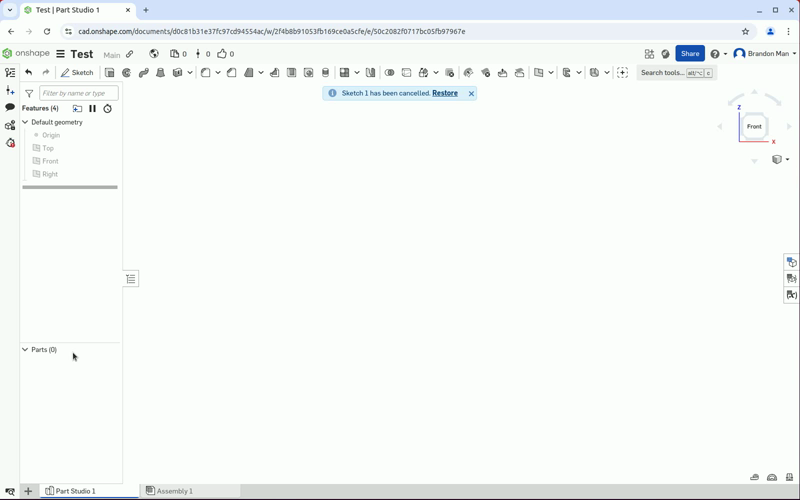
key(shift+s)
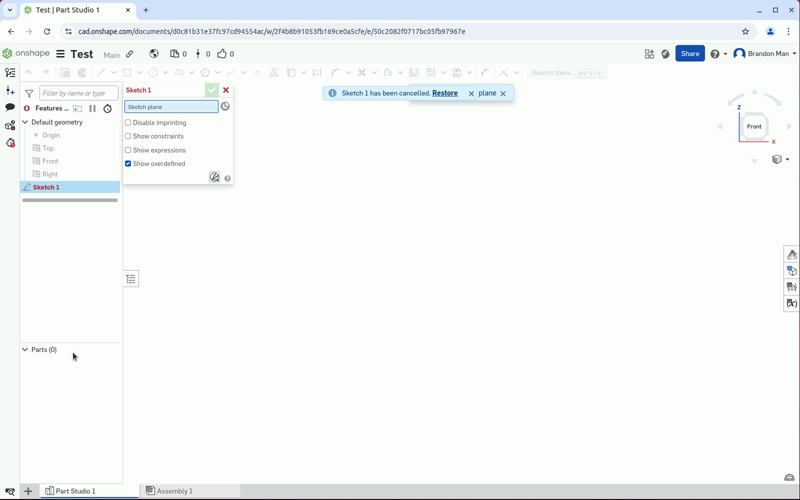
mouse_move(73, 163)
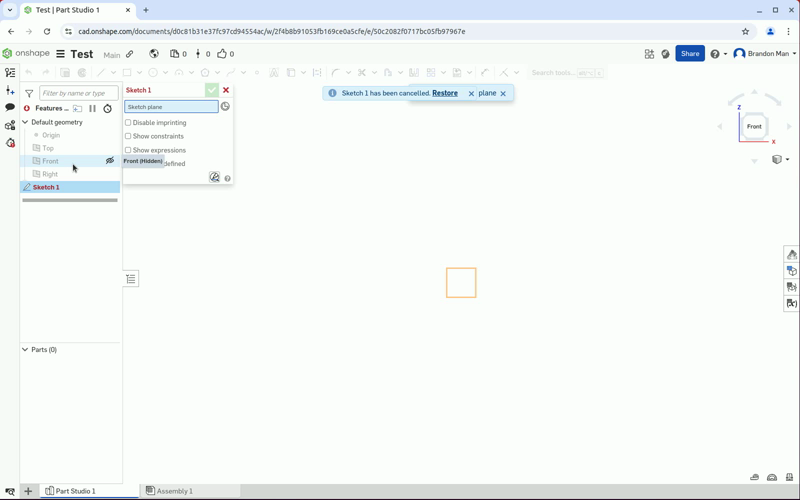
click(73, 163)
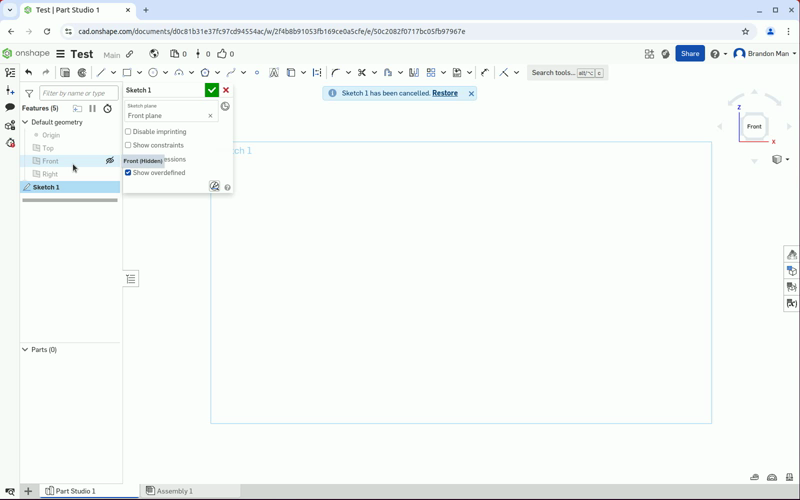
mouse_move(73, 352)
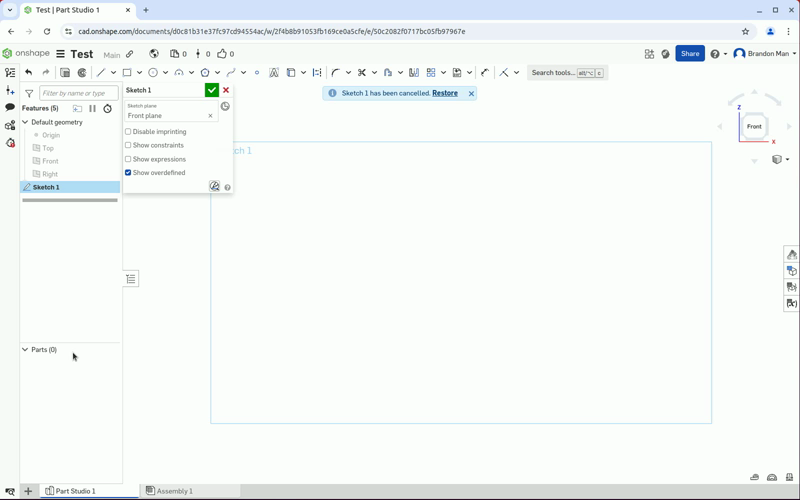
key(y)
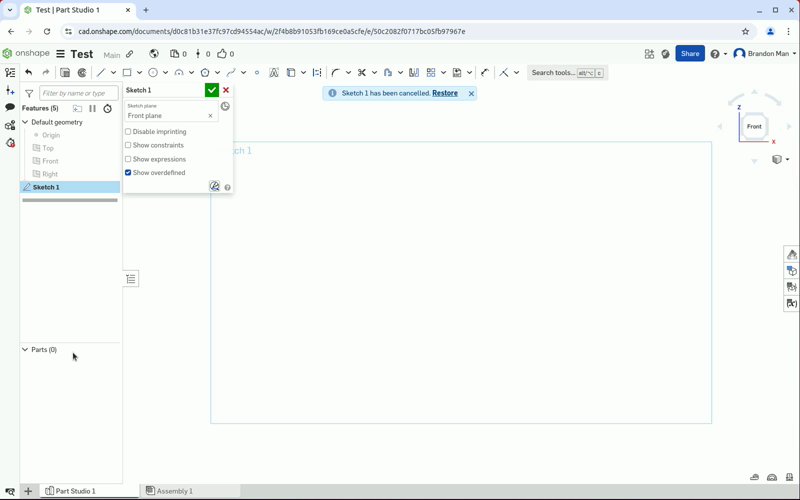
key(c)
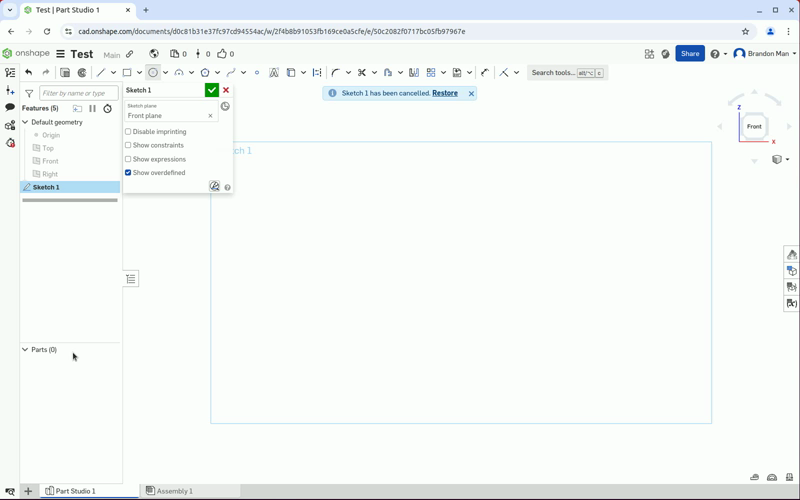
key_down(shift)
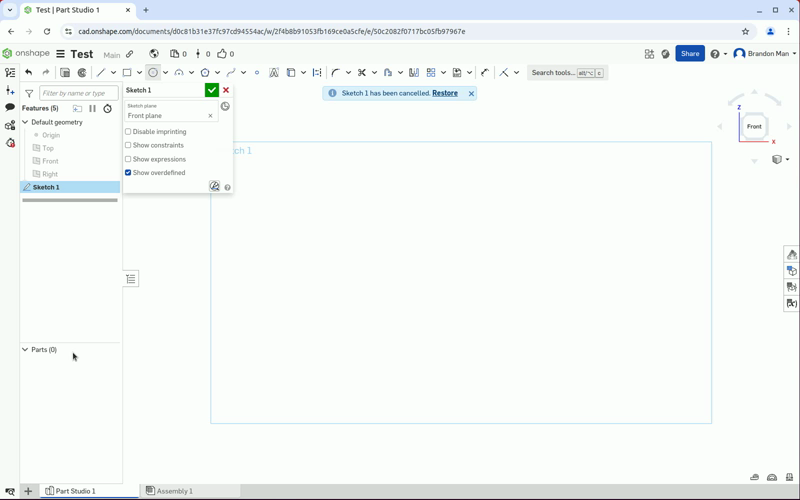
mouse_move(461, 282)
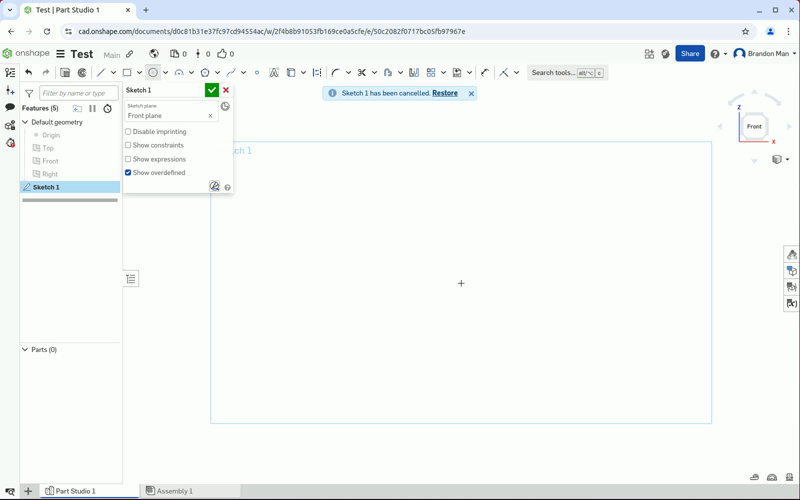
click(461, 282)
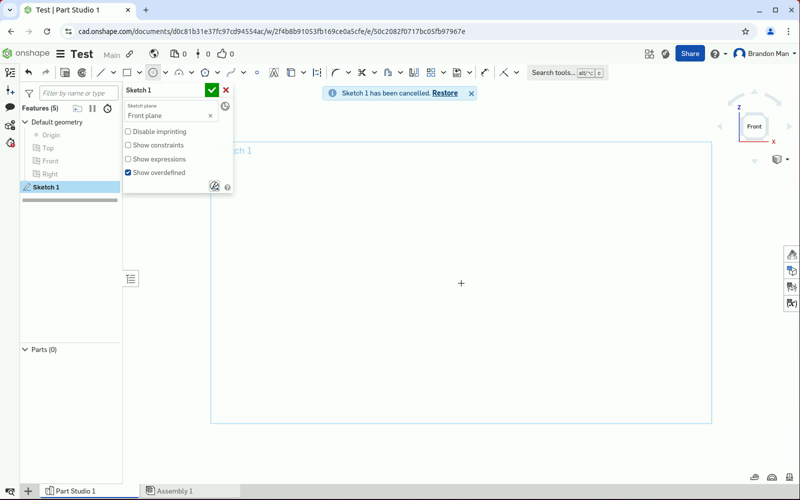
key_up(shift)
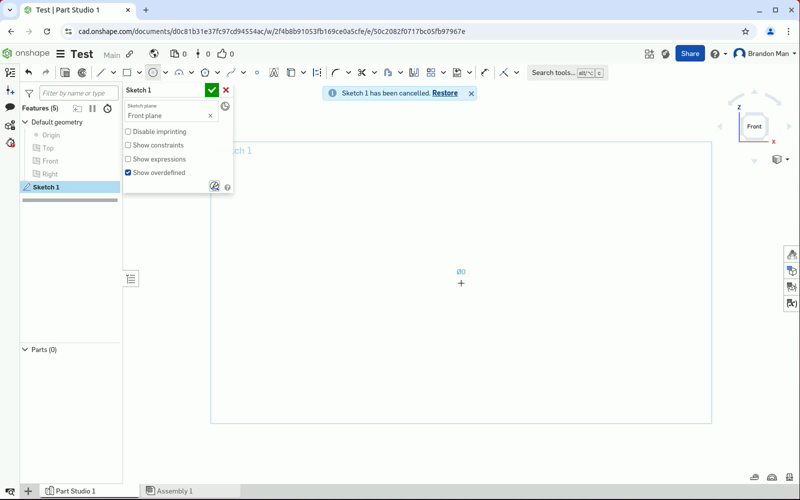
mouse_move(503, 282)
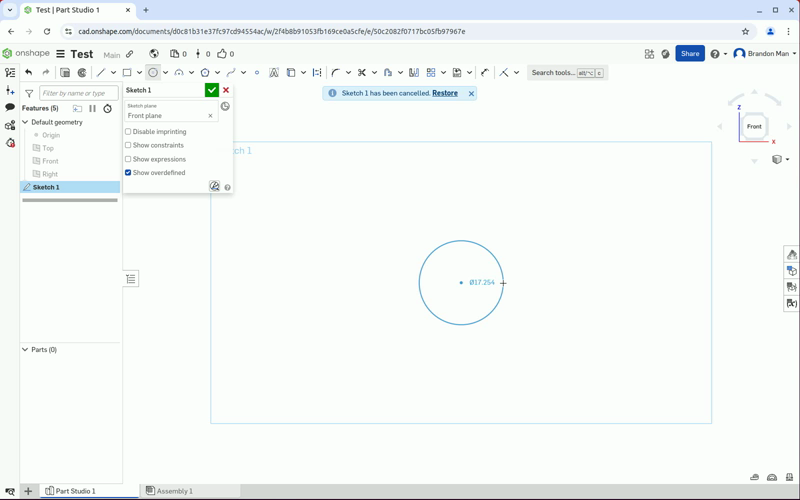
click(503, 282)
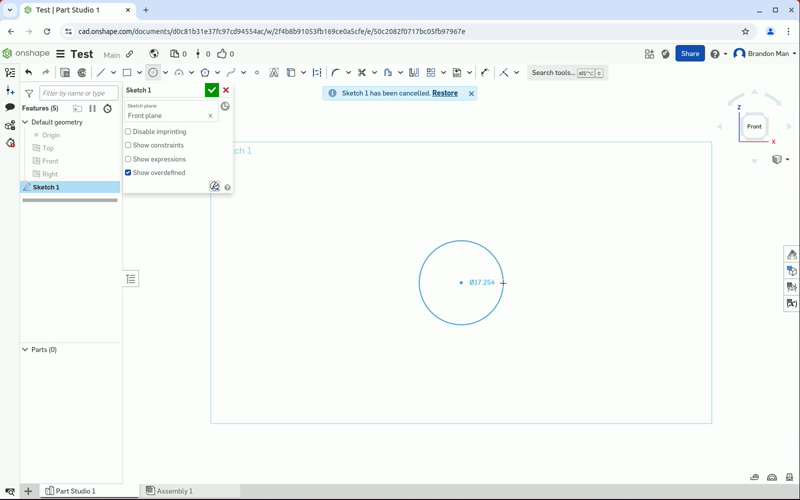
key(esc)
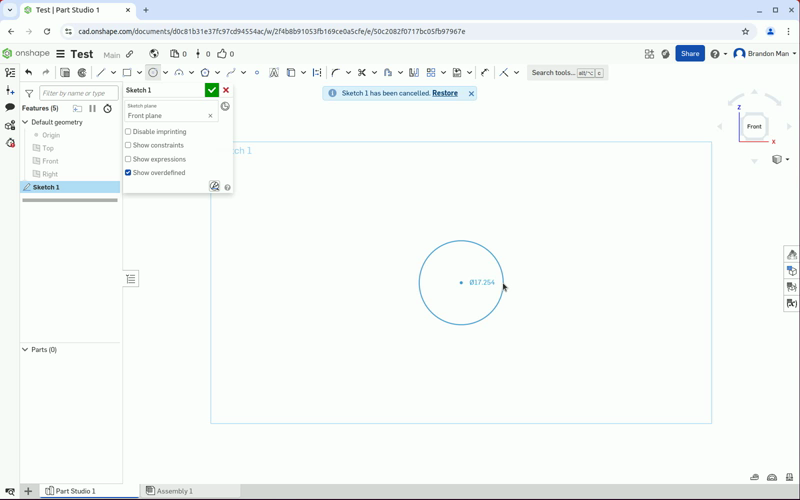
mouse_move(455, 261)
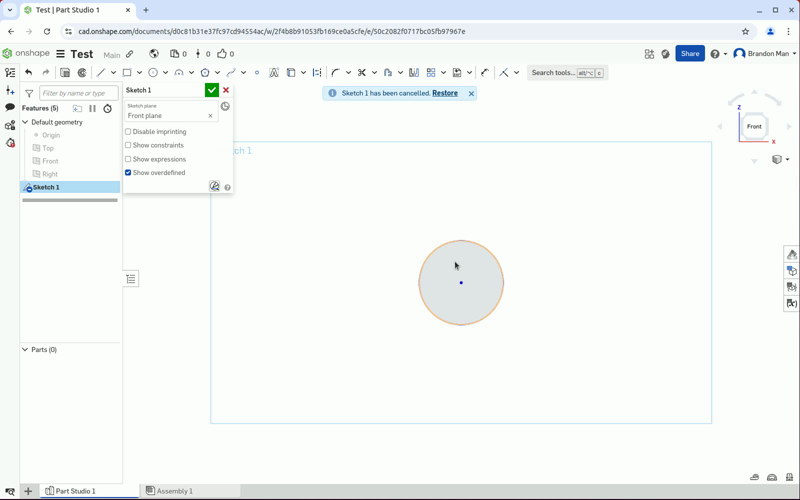
click(455, 261)
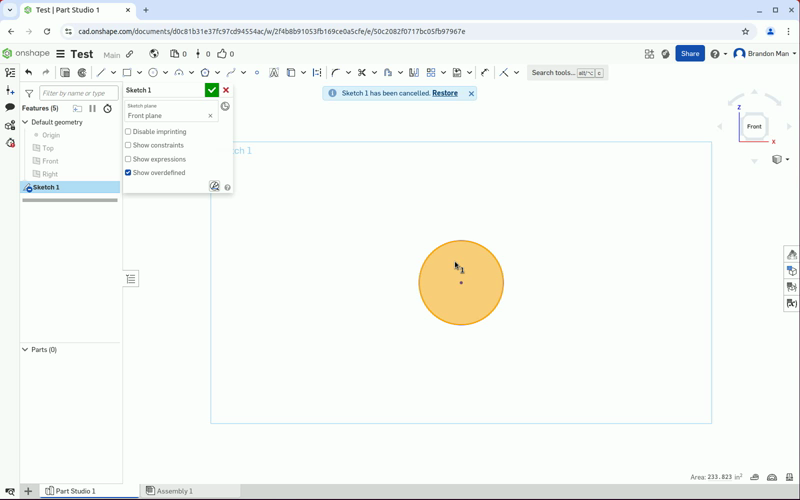
mouse_move(73, 352)
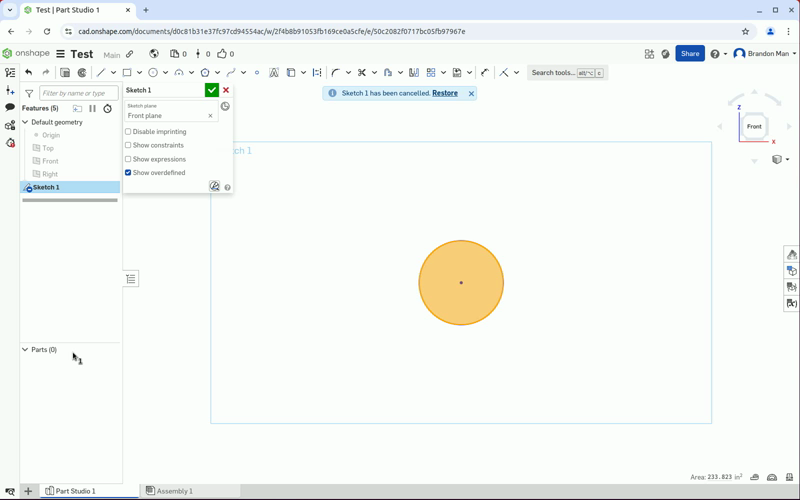
key(shift+y)
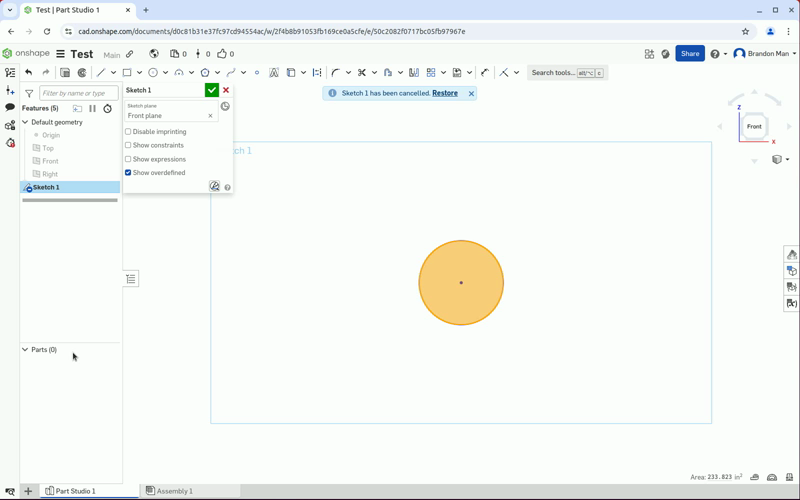
key(shift+e)
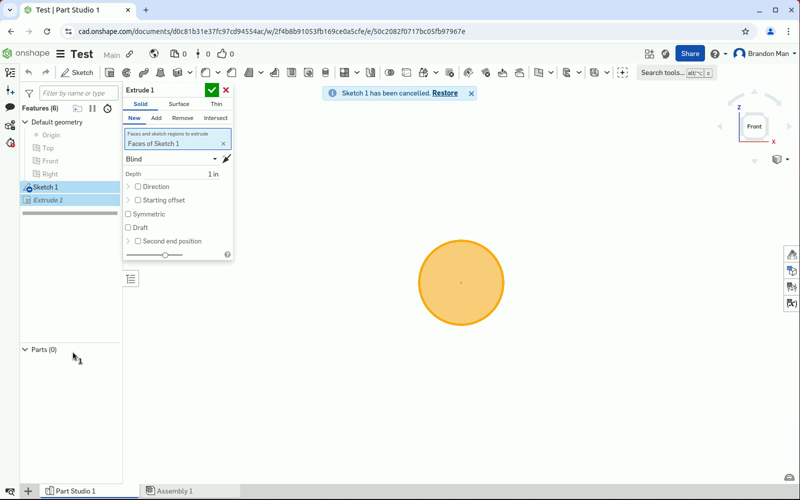
mouse_move(143, 106)
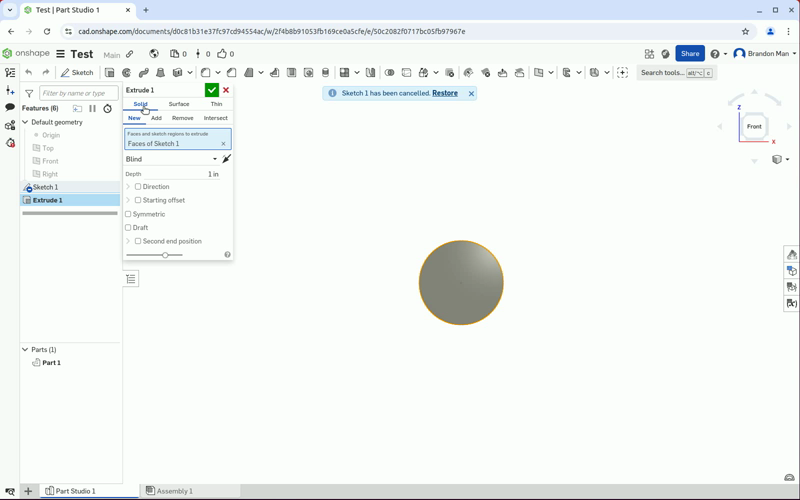
click(143, 106)
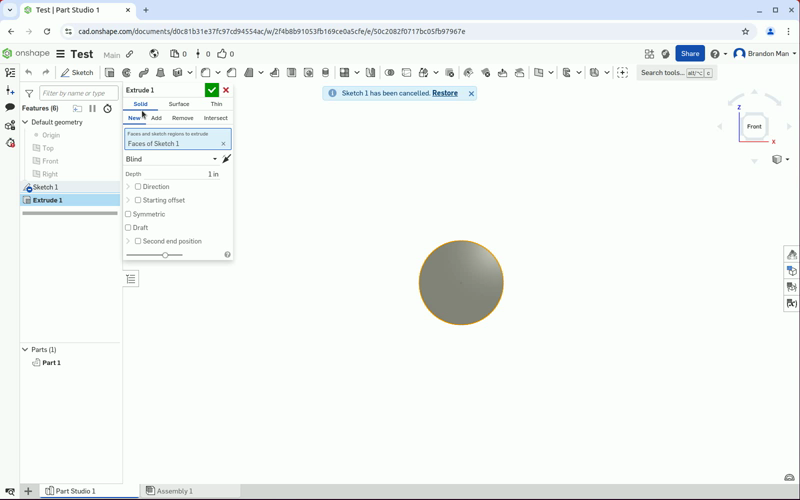
mouse_move(137, 120)
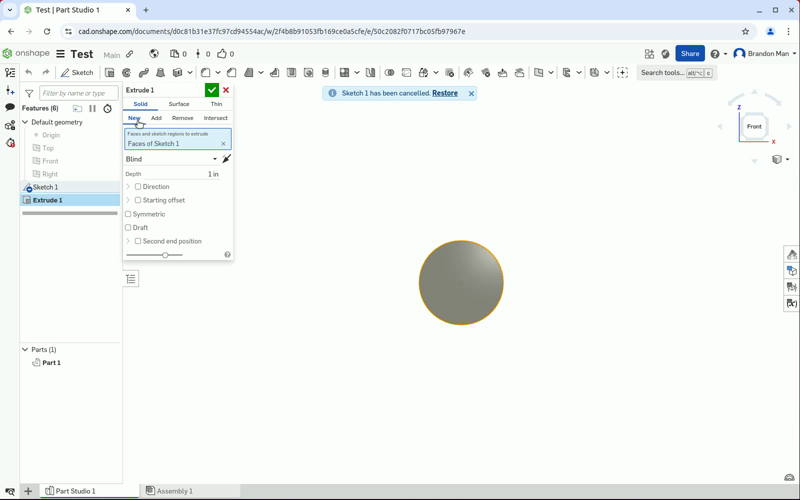
click(137, 120)
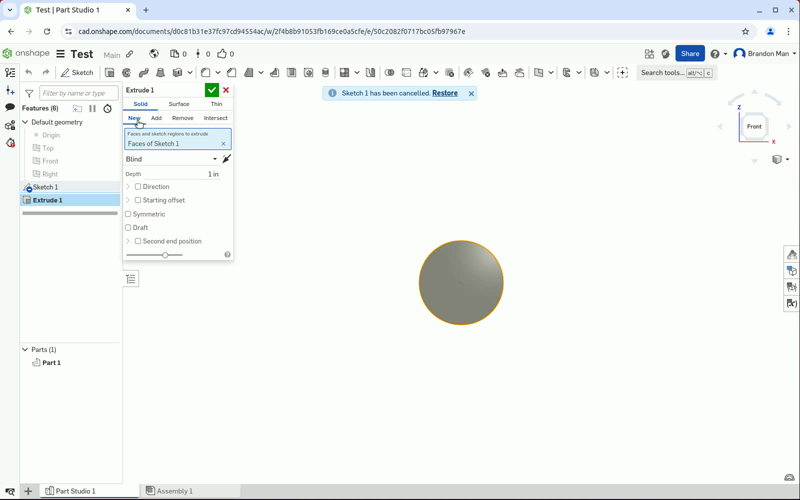
key(tab, 4)
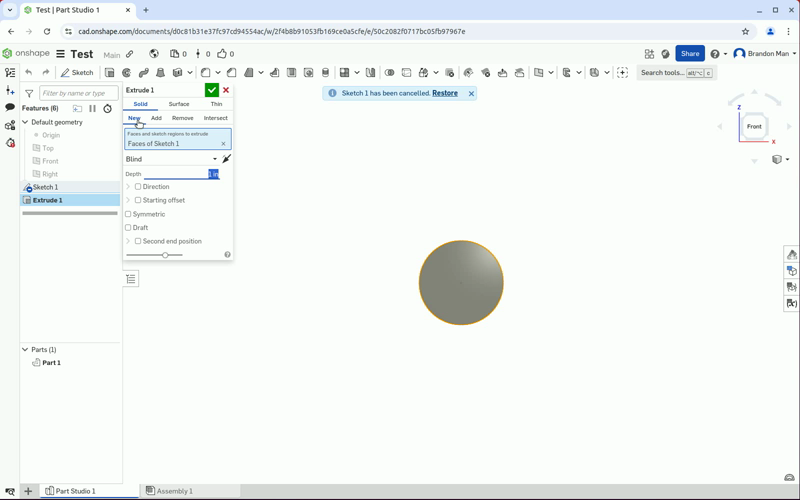
text(8.666)
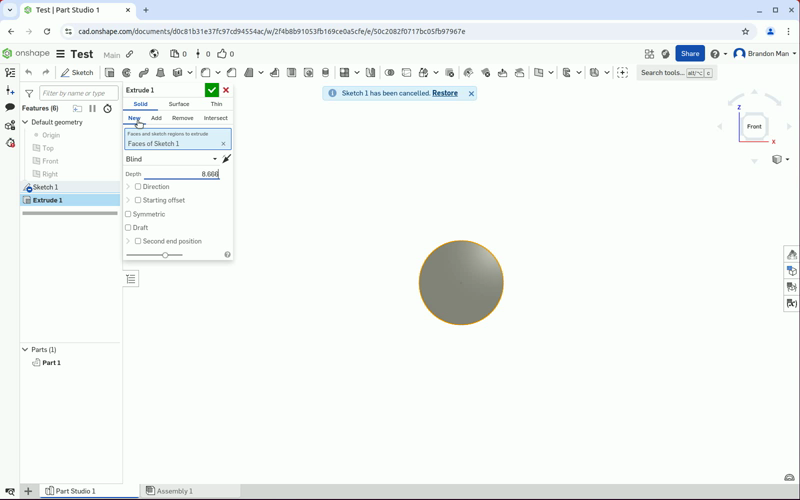
key(enter)
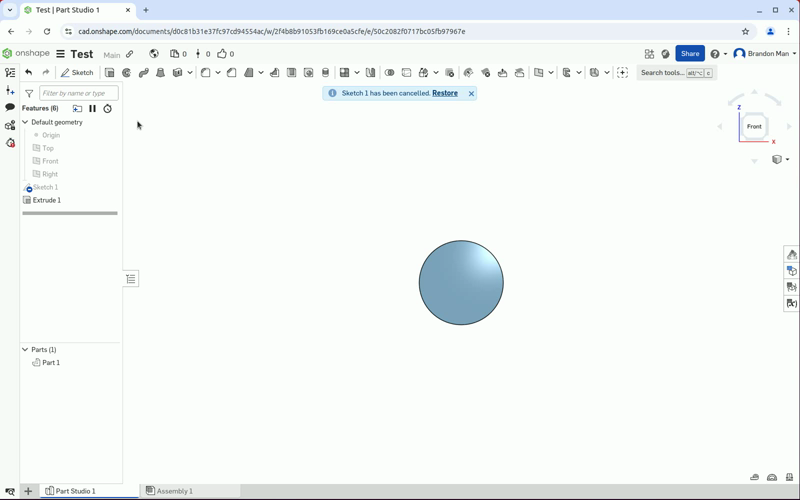
key(shift+h)
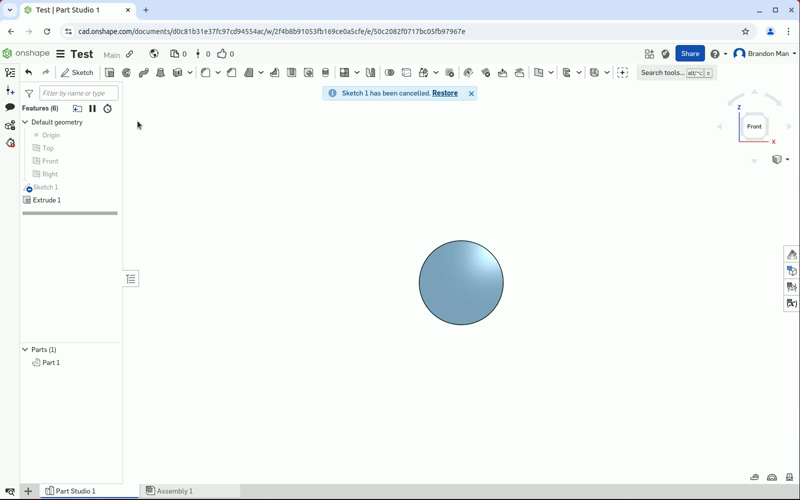
key(shift+h)
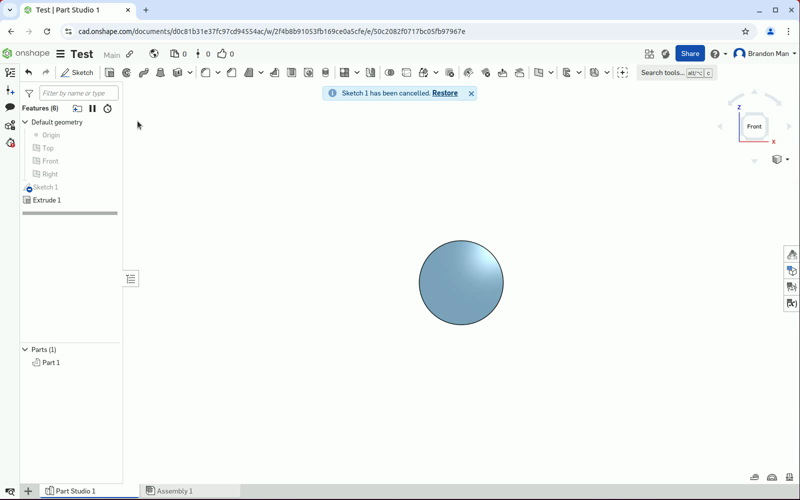
mouse_move(73, 189)
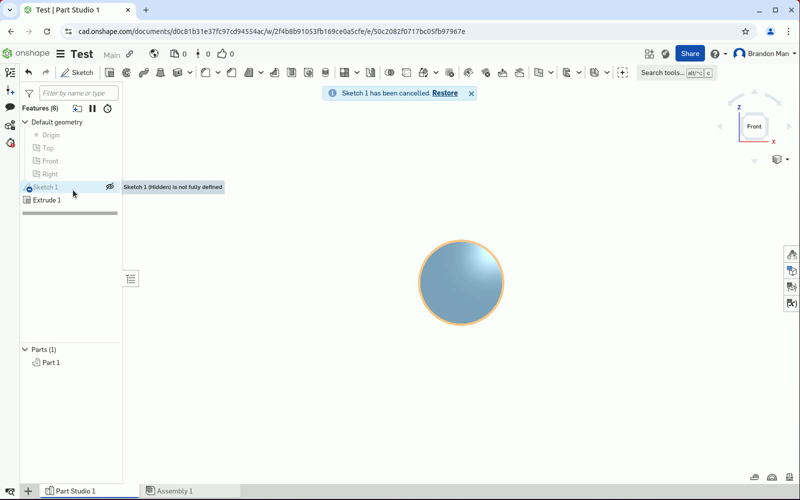
click(73, 189)
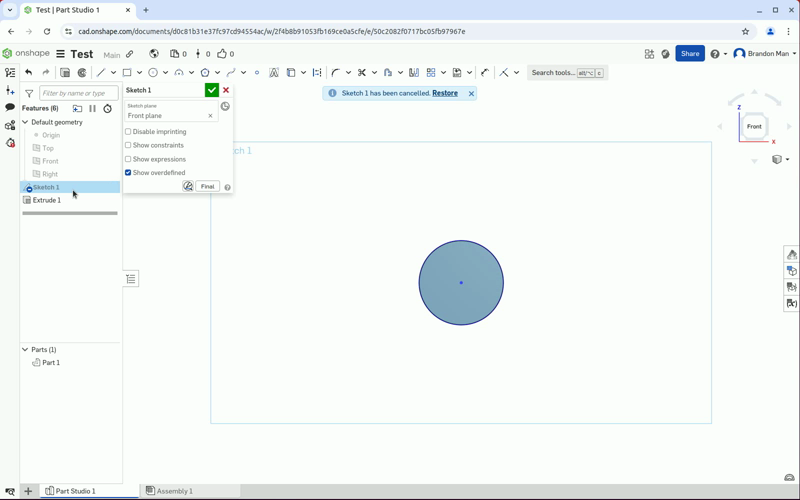
mouse_move(229, 92)
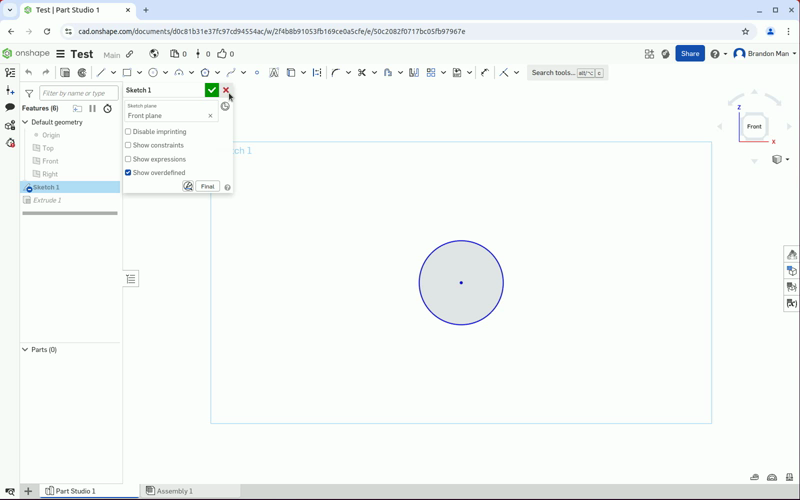
click(229, 92)
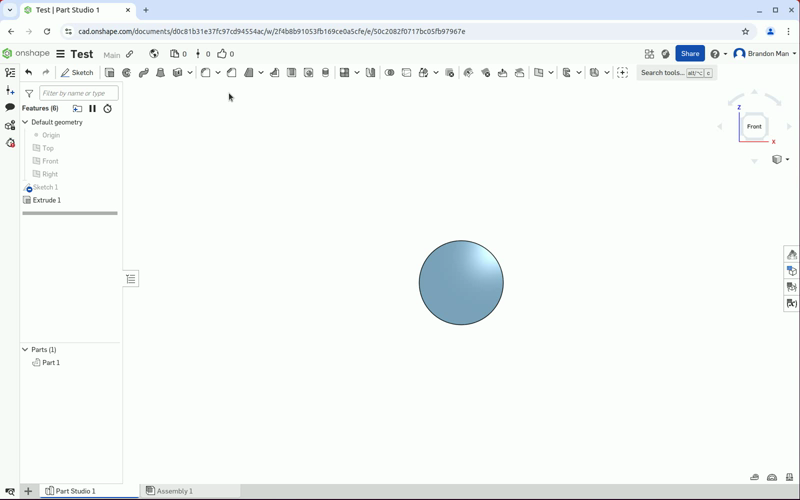
mouse_move(541, 75)
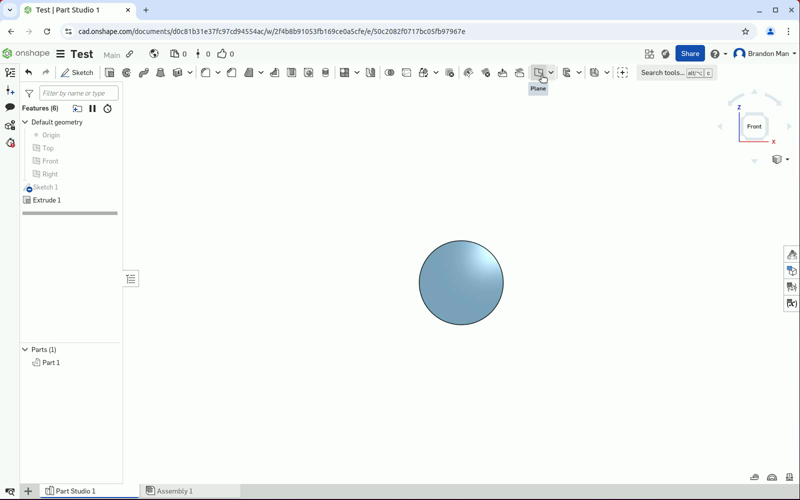
click(541, 75)
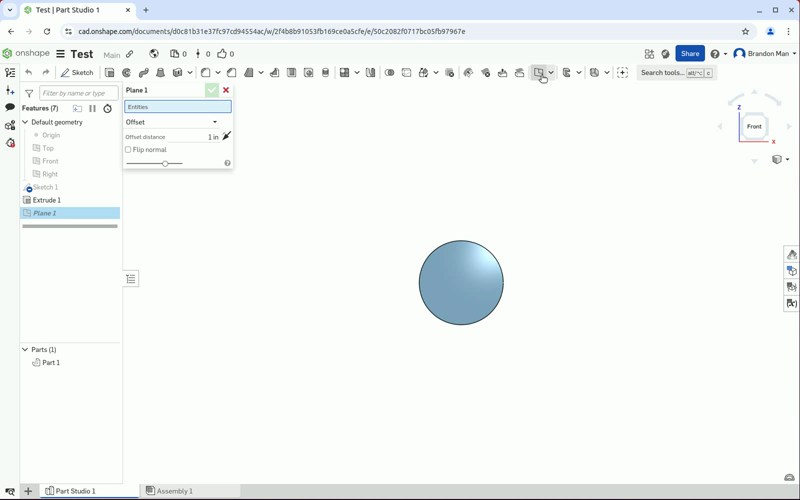
mouse_move(73, 163)
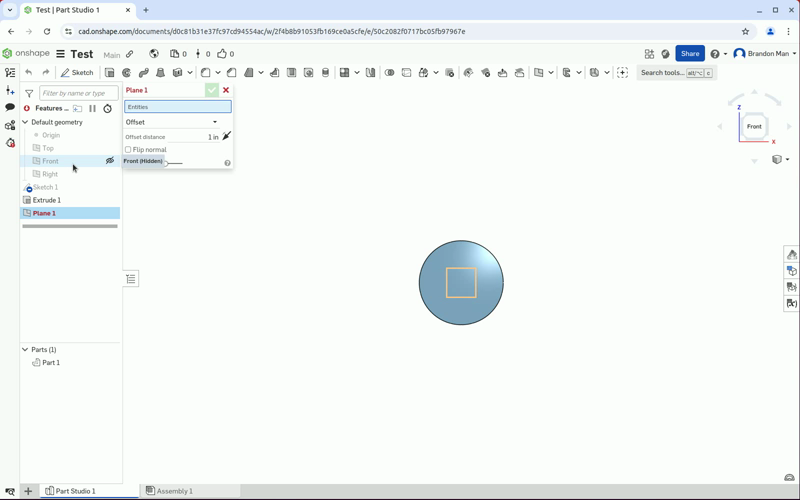
click(73, 163)
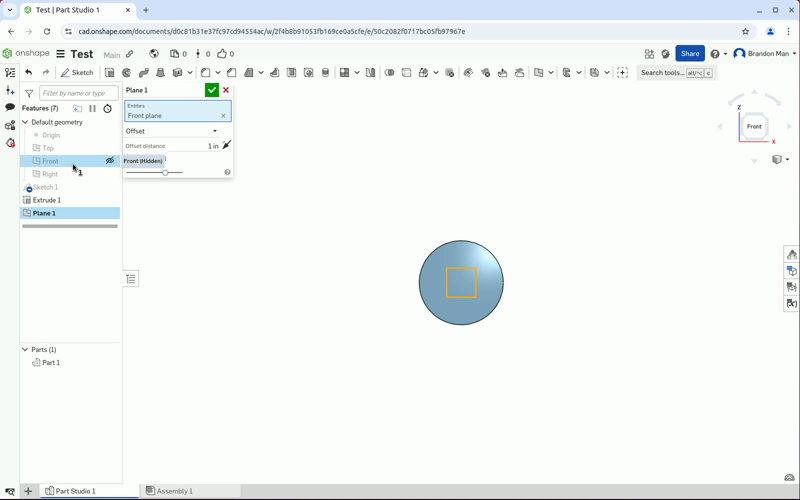
key(tab, 2)
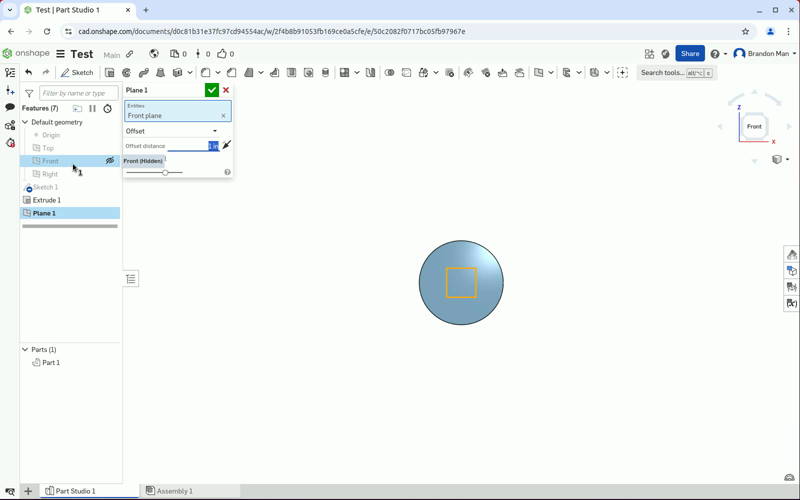
text(8.658)
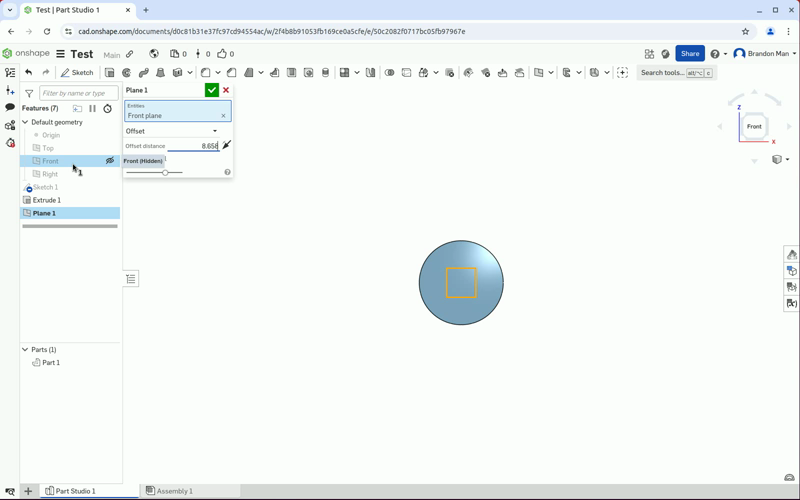
key(enter, 2)
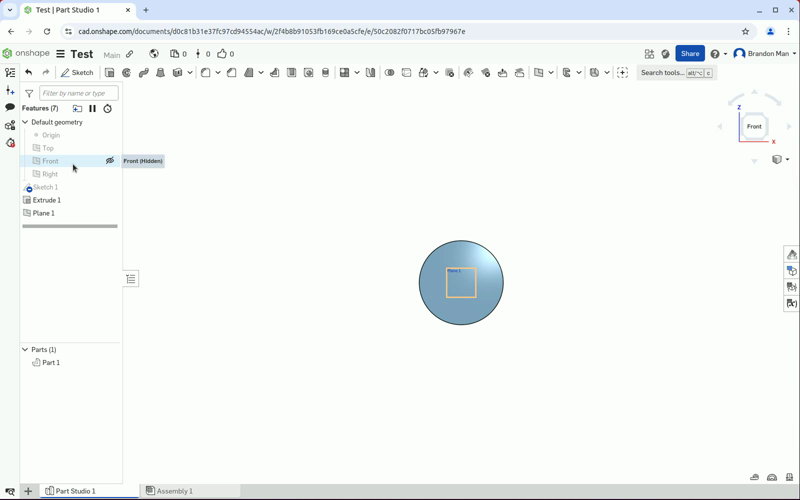
key(shift+s)
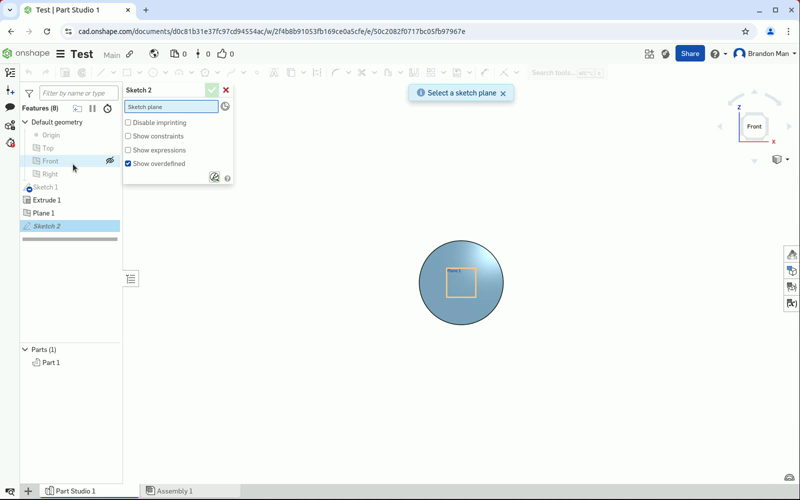
mouse_move(73, 215)
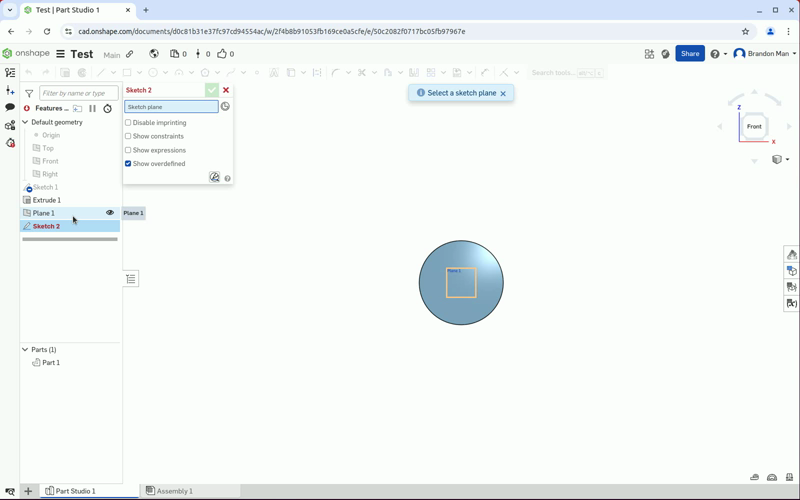
click(73, 215)
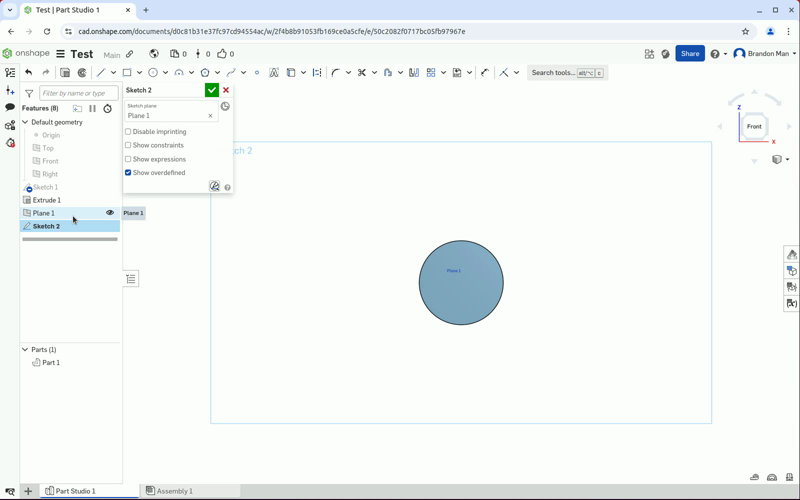
mouse_move(73, 352)
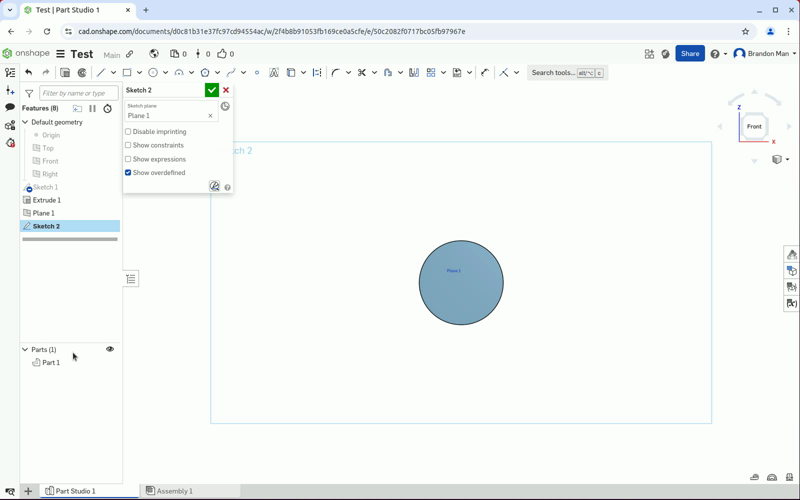
key(y)
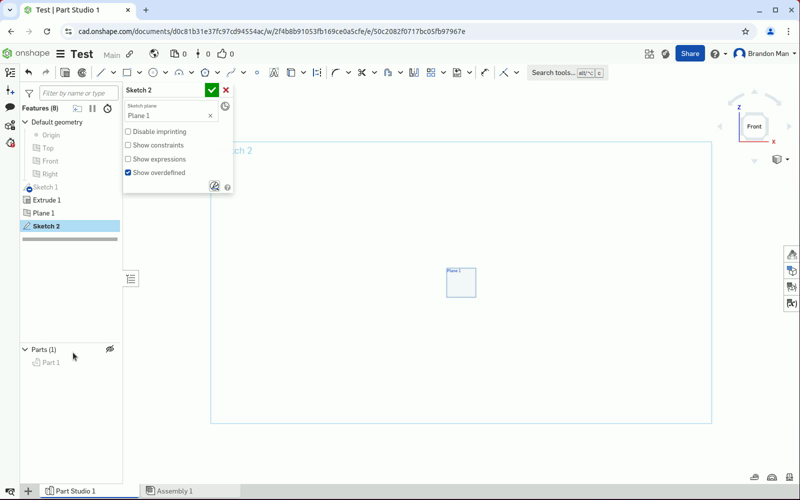
key(c)
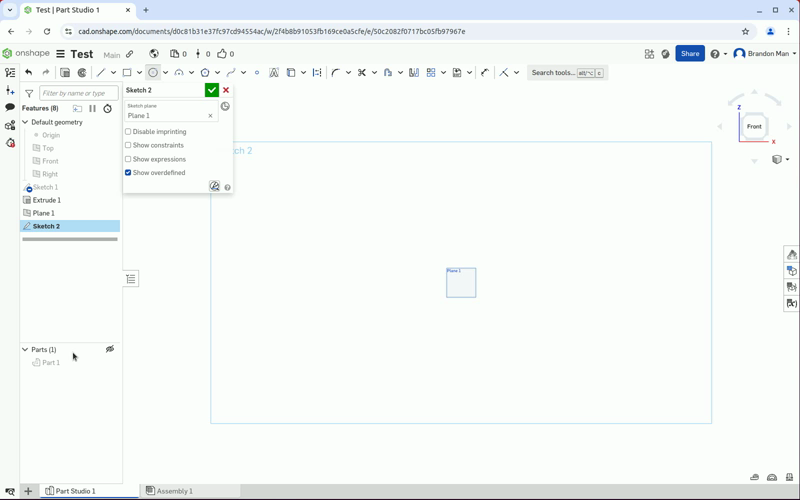
key_down(shift)
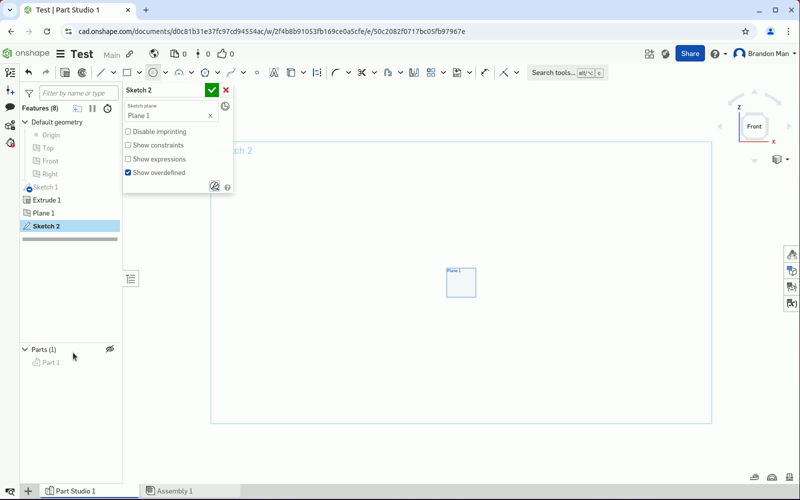
mouse_move(461, 282)
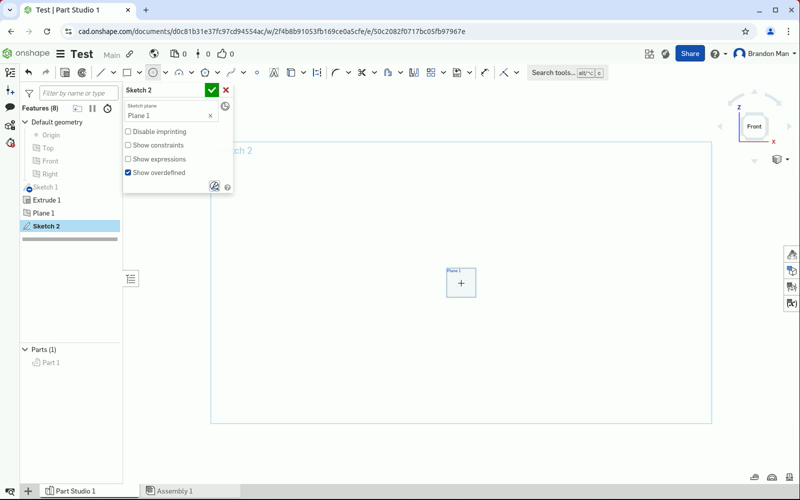
click(461, 282)
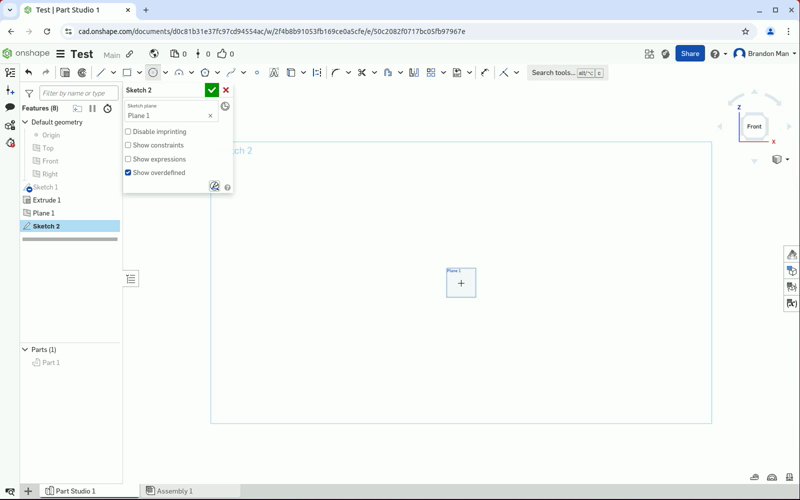
key_up(shift)
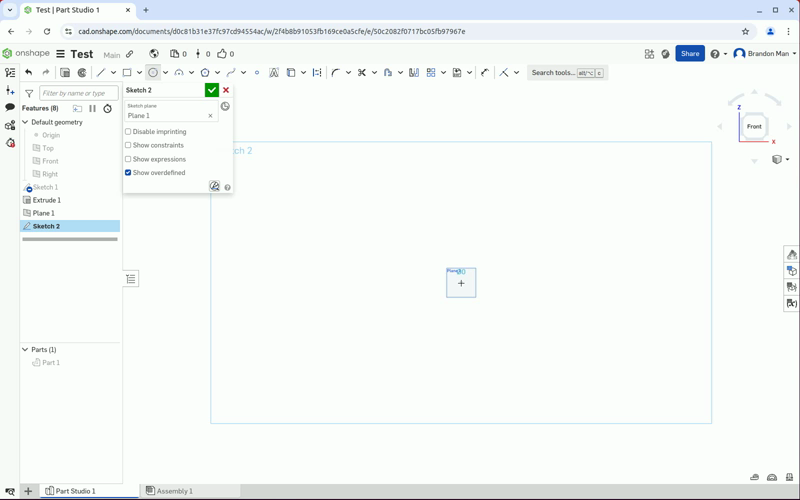
mouse_move(497, 282)
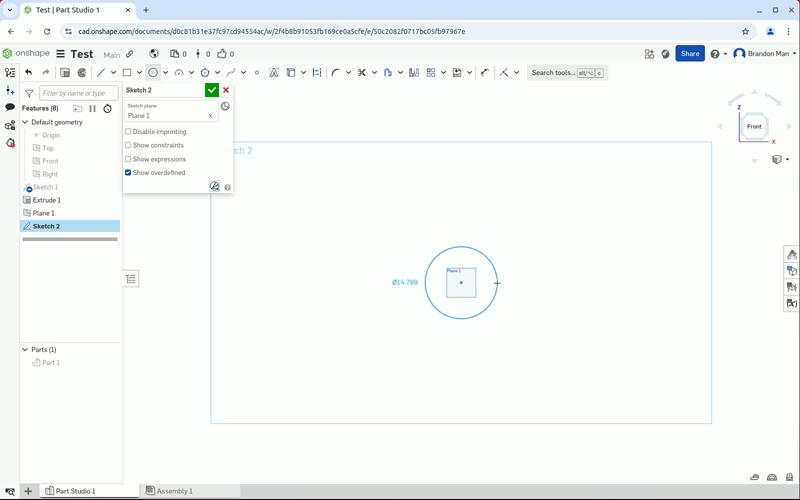
click(497, 282)
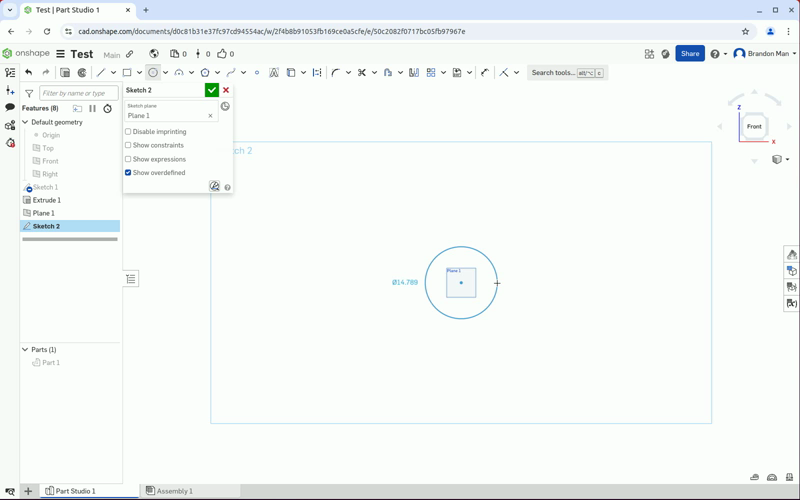
key(esc)
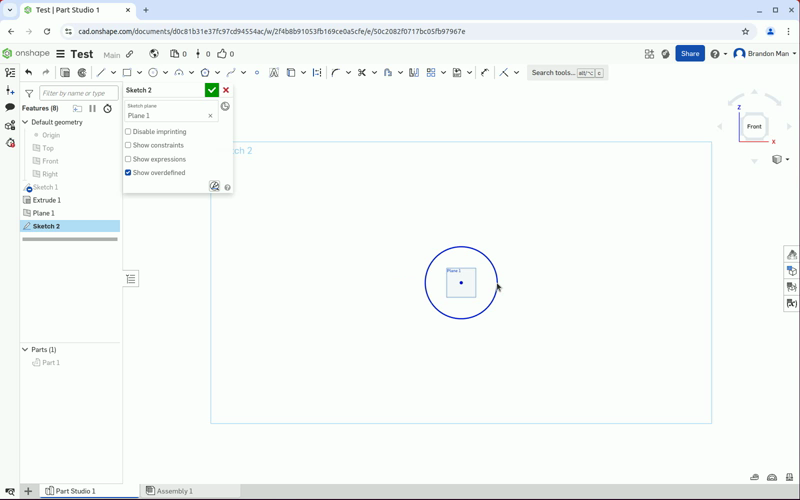
mouse_move(441, 277)
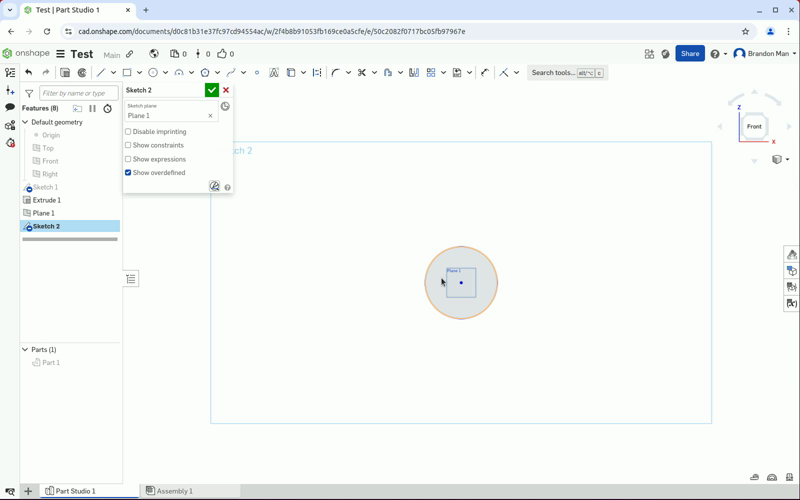
click(441, 277)
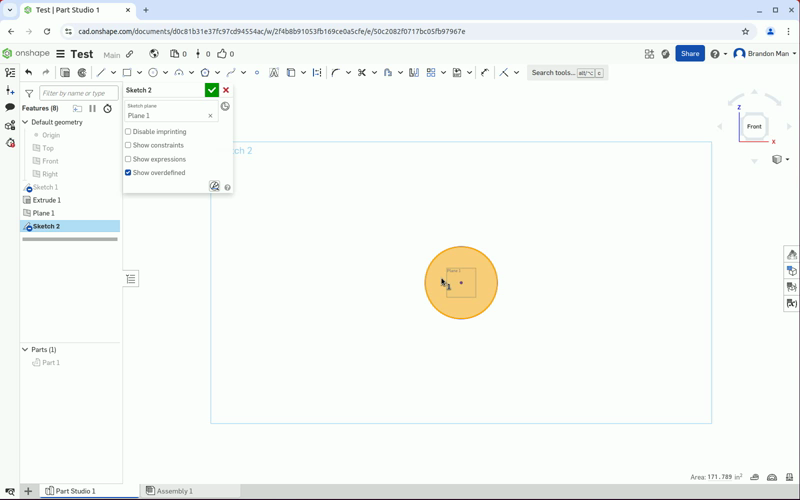
mouse_move(73, 352)
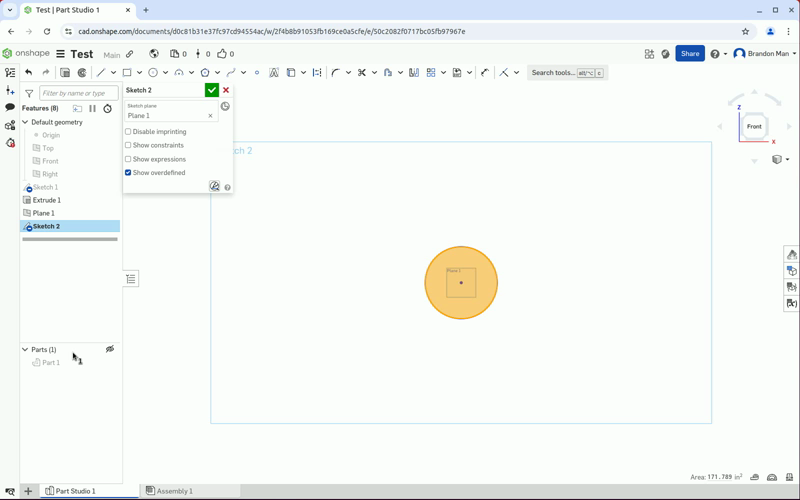
key(shift+y)
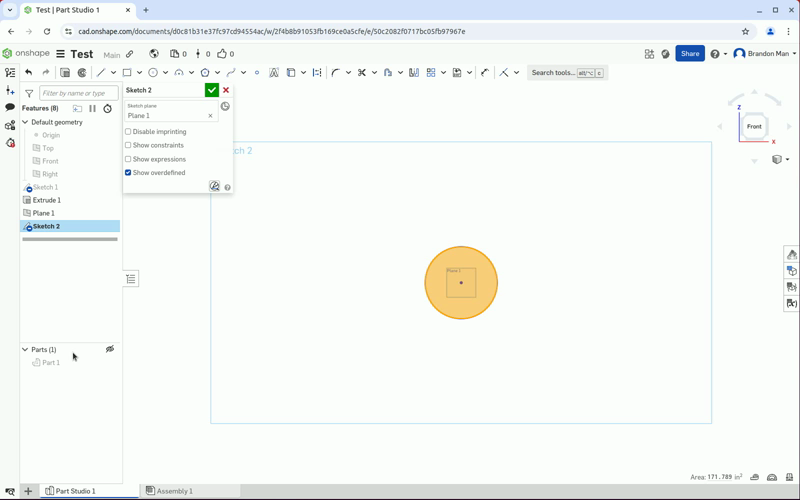
key(shift+e)
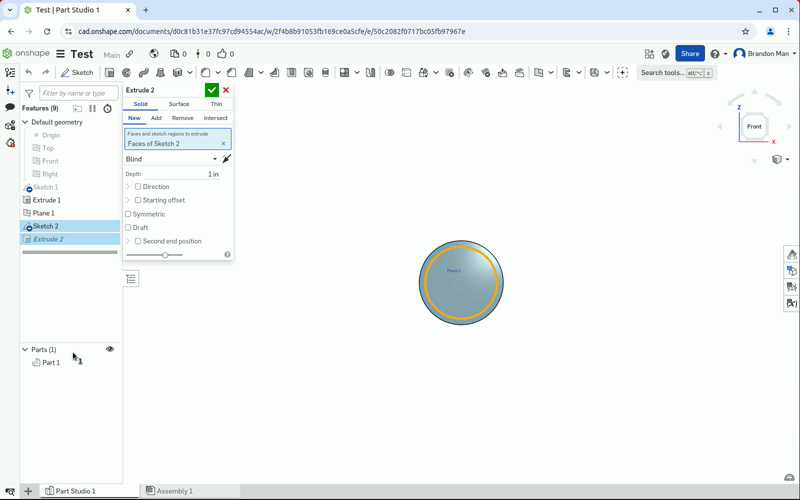
mouse_move(143, 106)
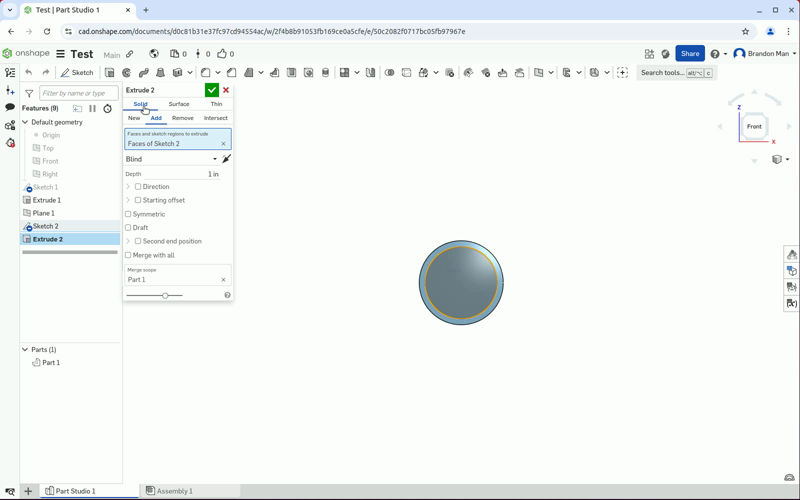
click(143, 106)
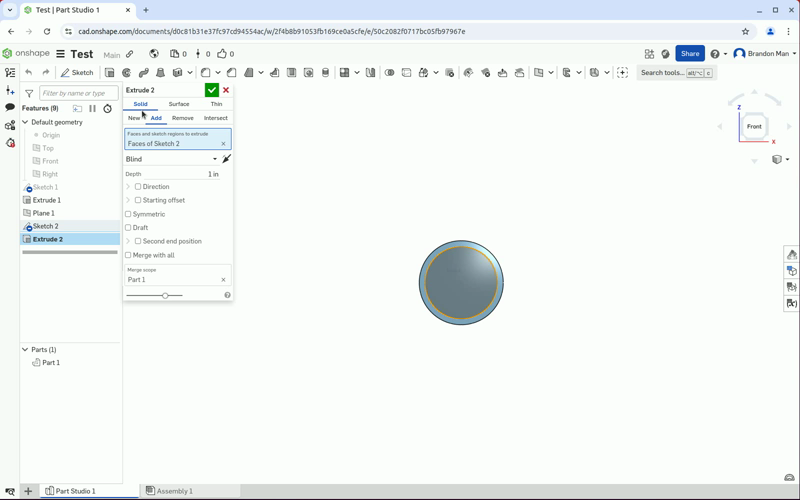
mouse_move(137, 120)
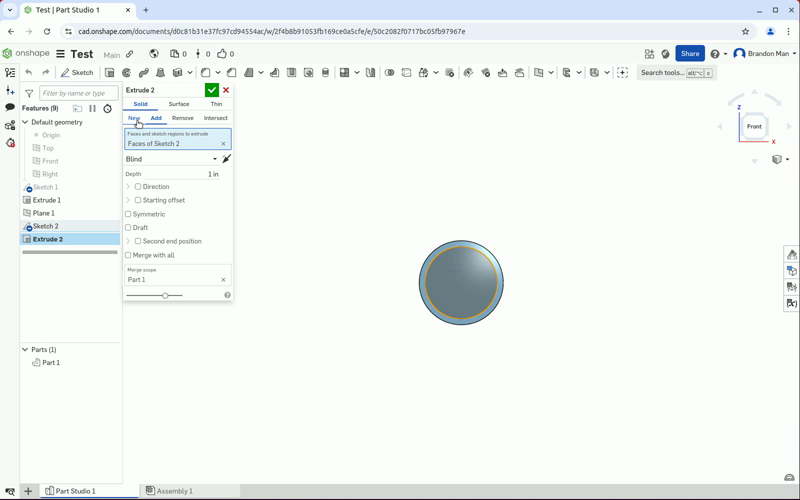
click(137, 120)
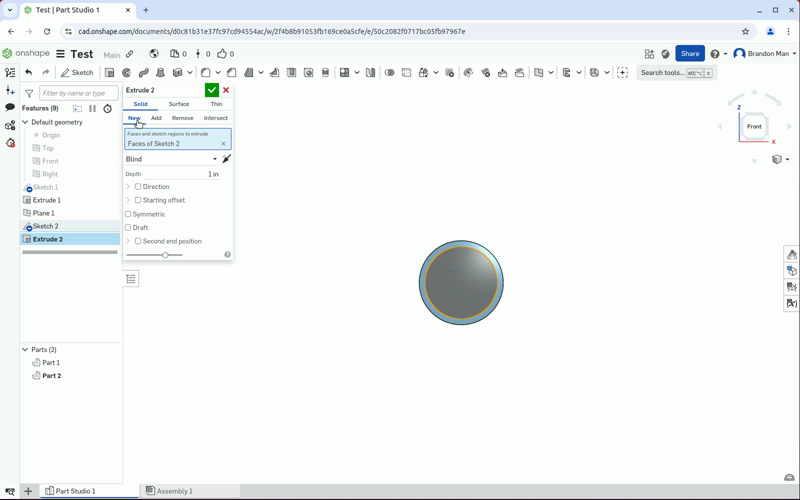
key(tab, 4)
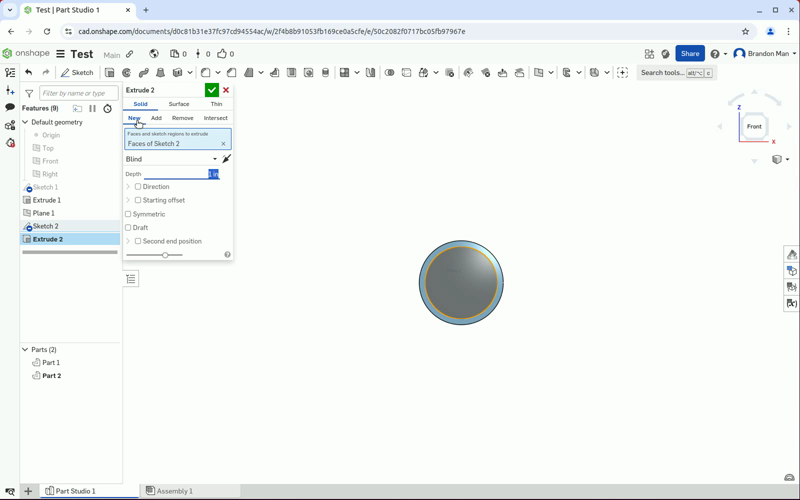
text(14.443)
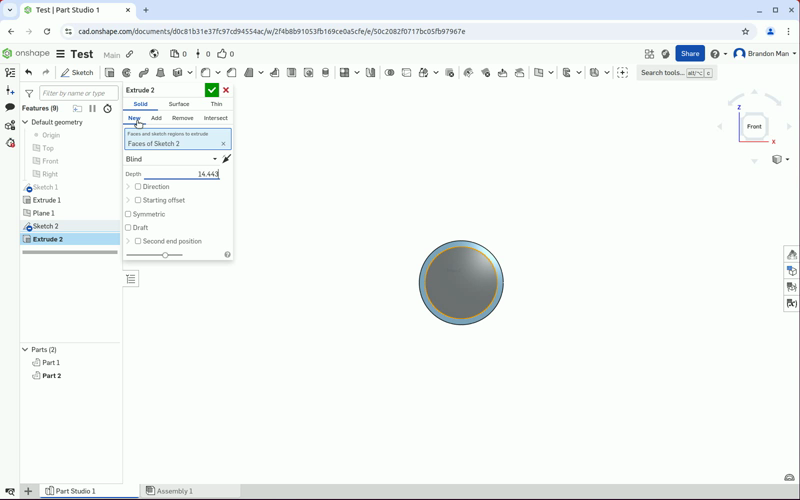
key(enter)
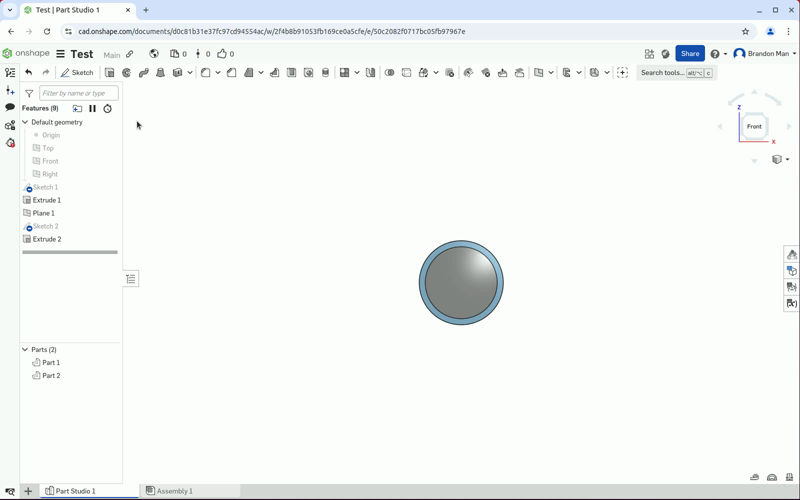
key(shift+h)
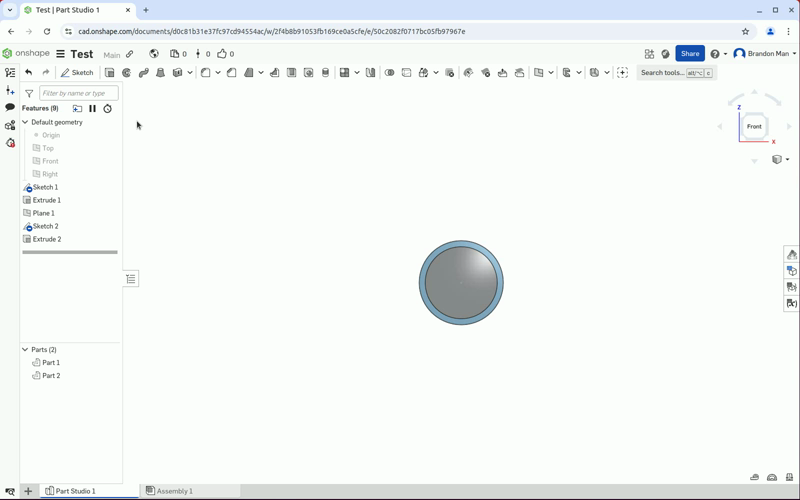
key(shift+h)
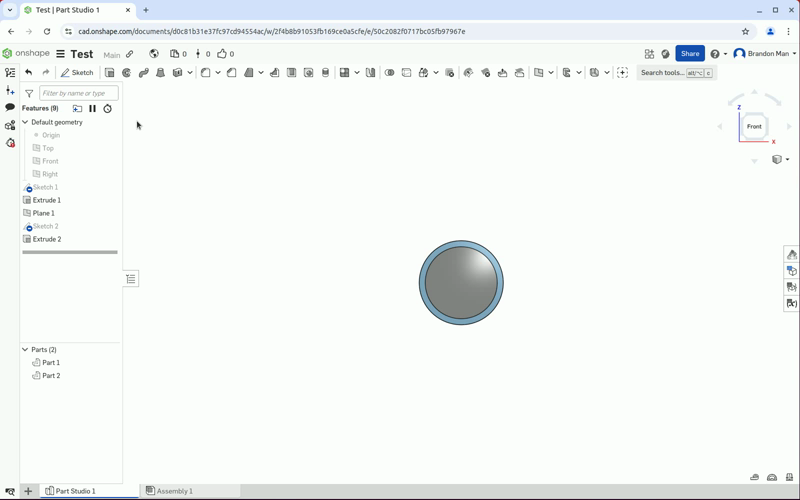
mouse_move(73, 189)
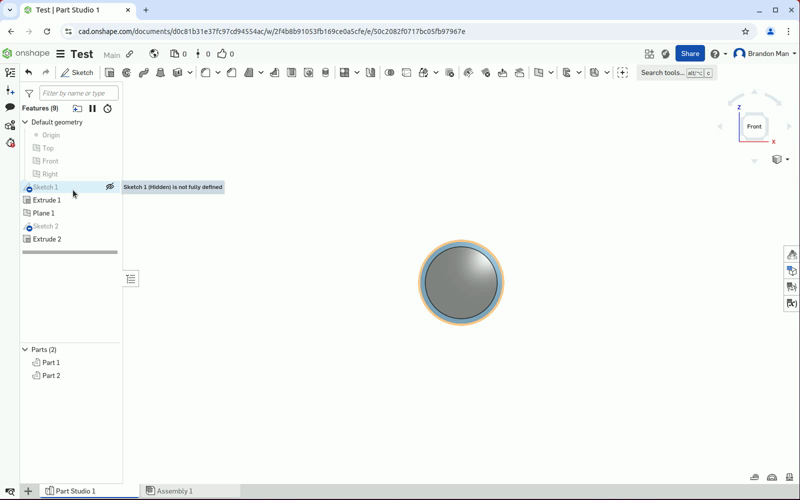
click(73, 189)
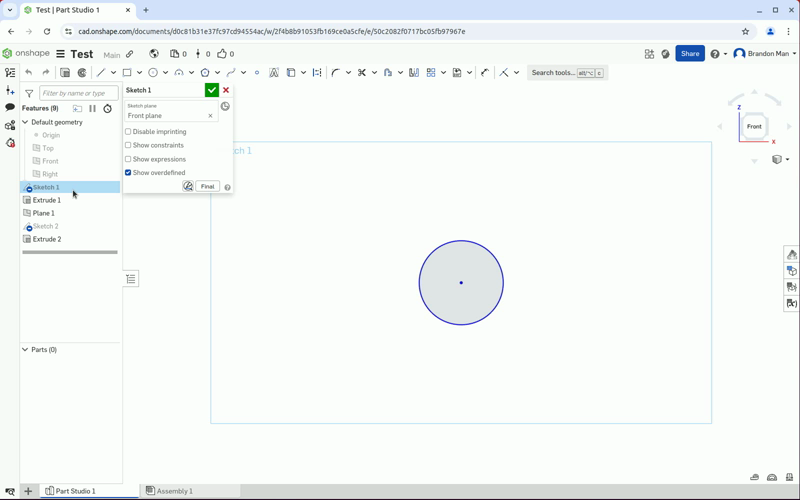
mouse_move(229, 92)
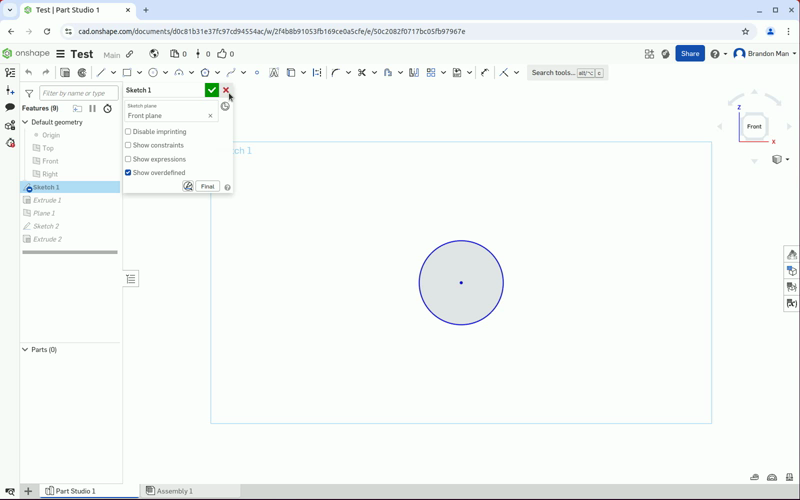
click(229, 92)
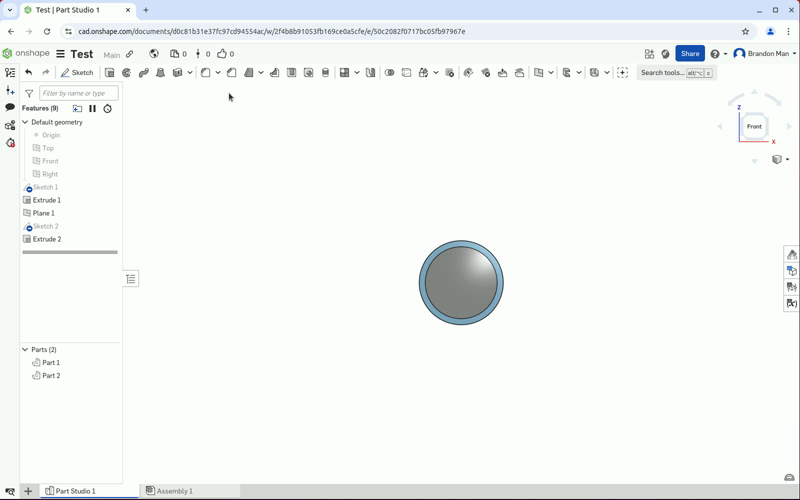
mouse_move(541, 75)
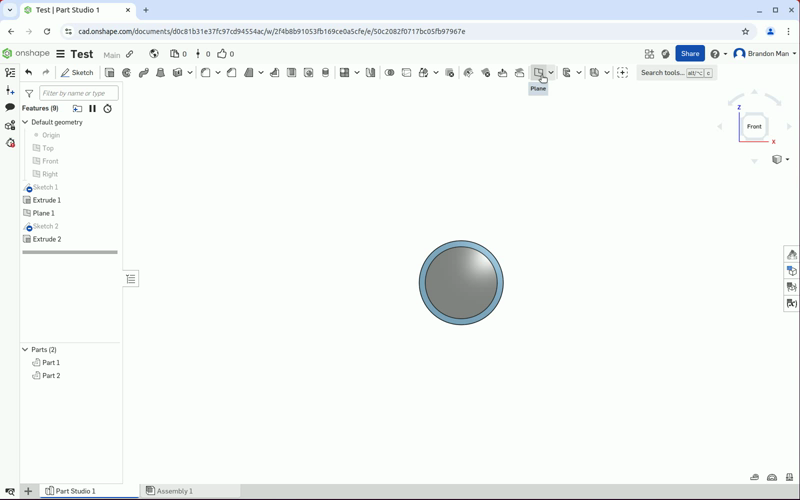
click(541, 75)
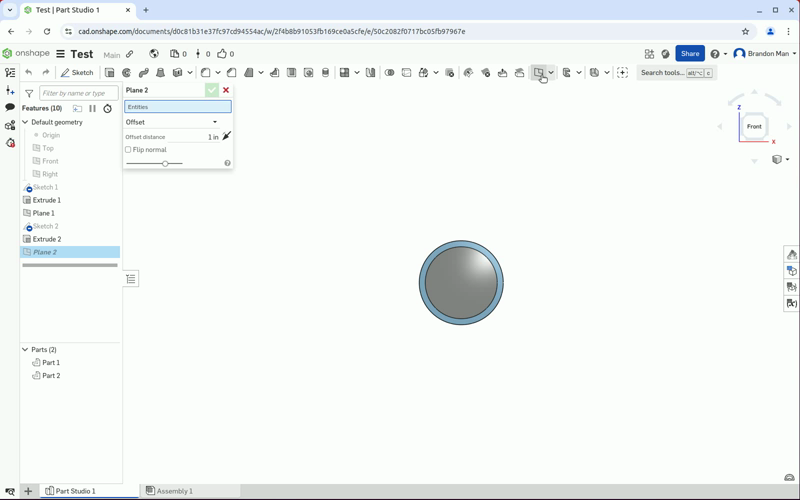
mouse_move(73, 163)
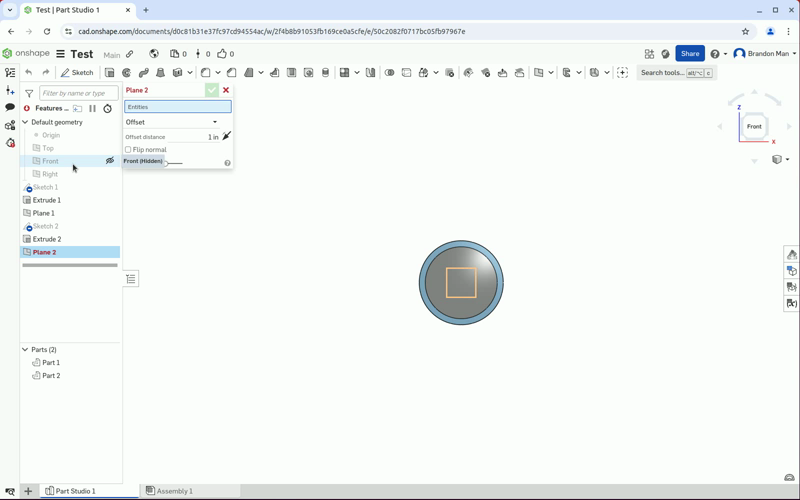
click(73, 163)
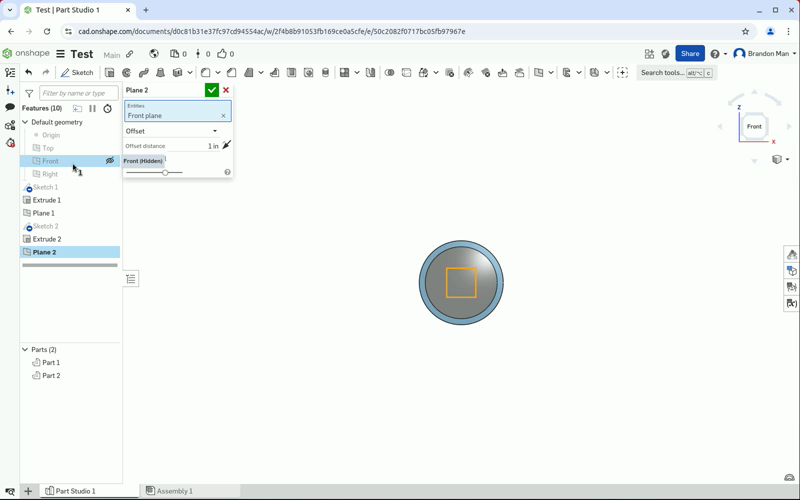
key(tab, 2)
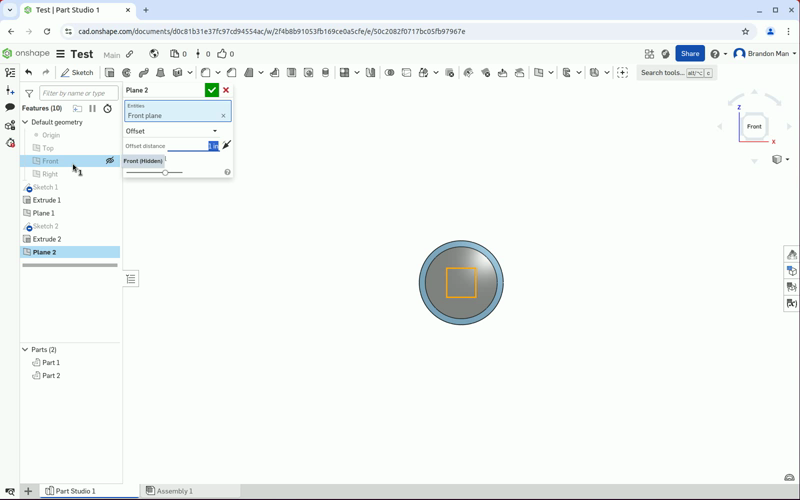
text(23.108)
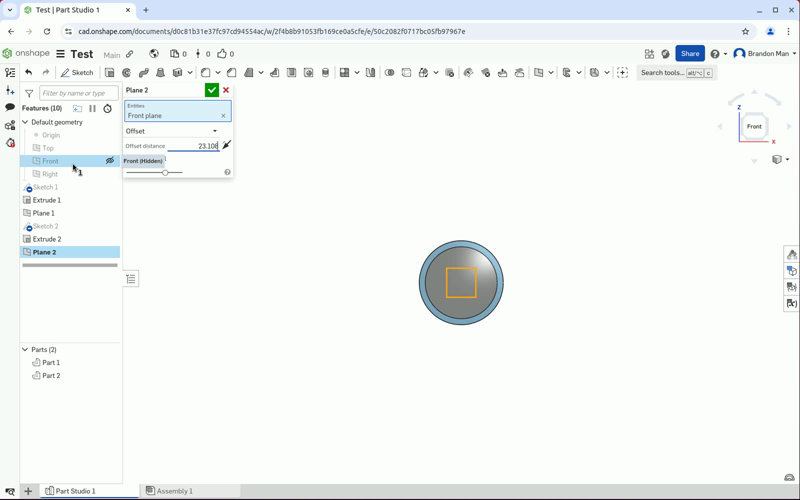
key(enter, 2)
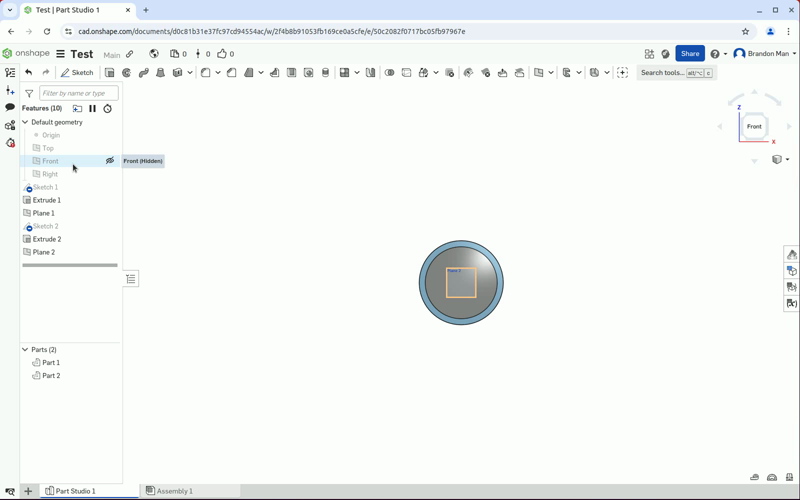
key(shift+s)
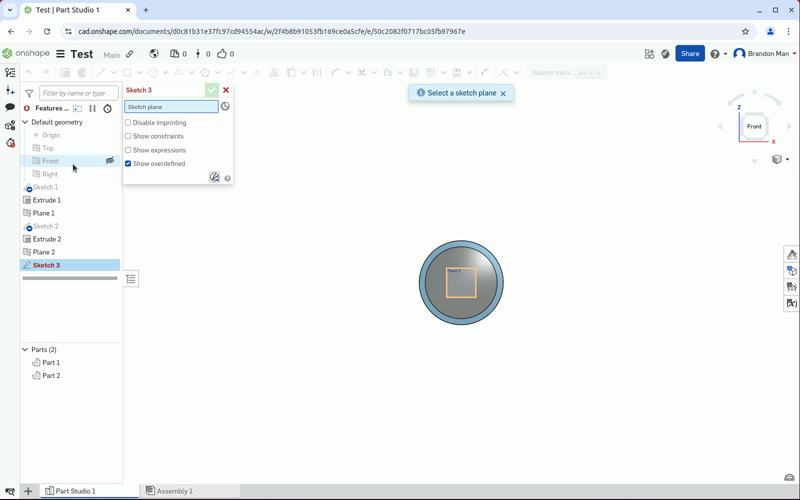
mouse_move(73, 254)
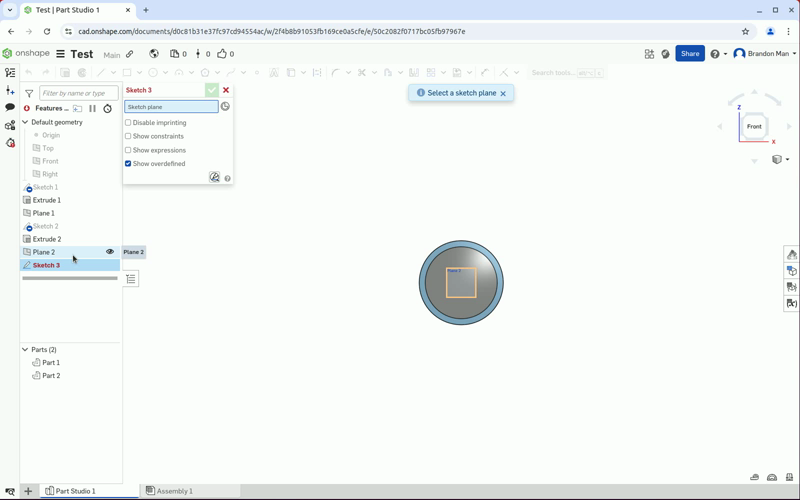
click(73, 254)
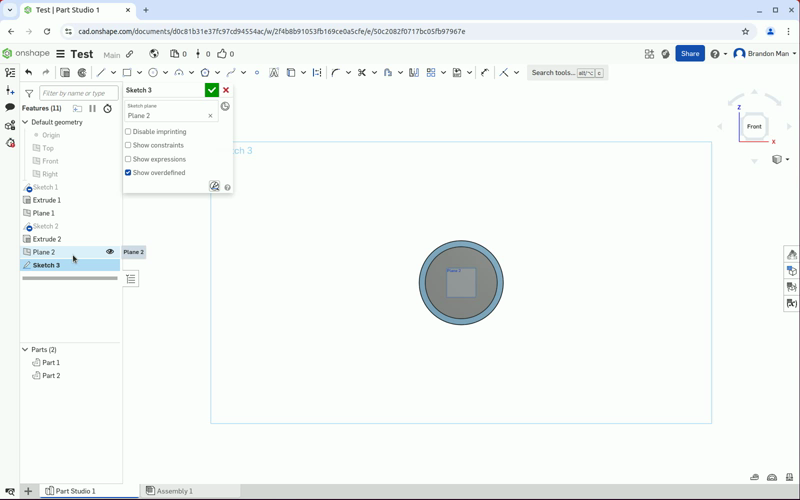
mouse_move(73, 352)
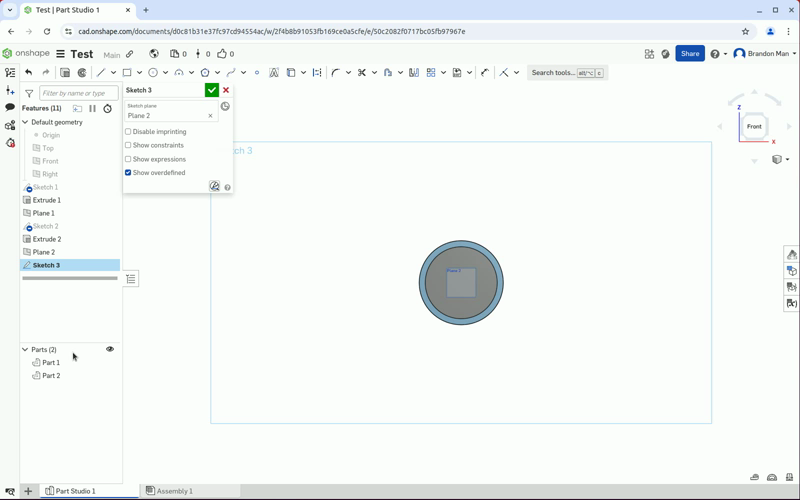
key(y)
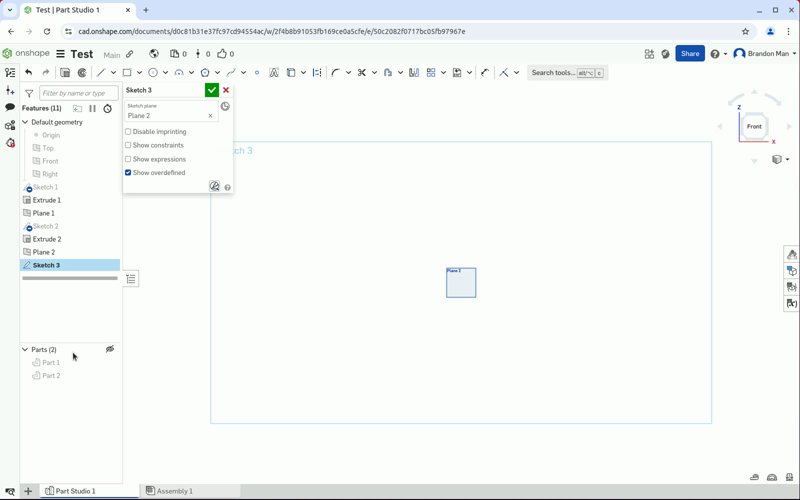
key(c)
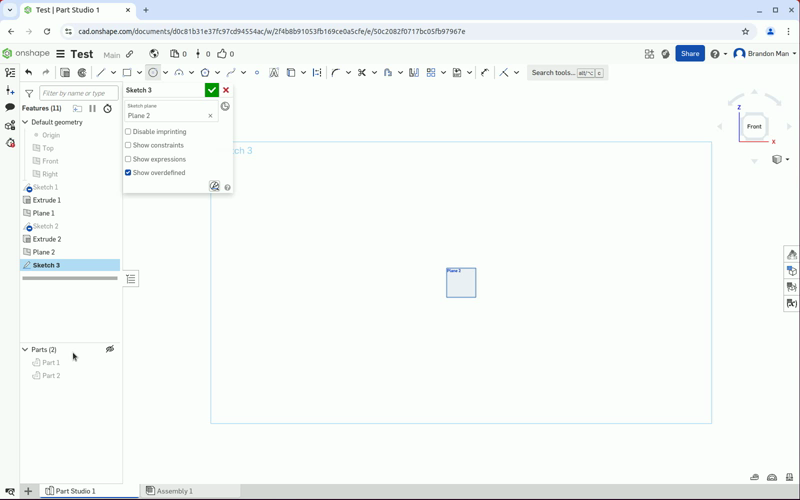
key_down(shift)
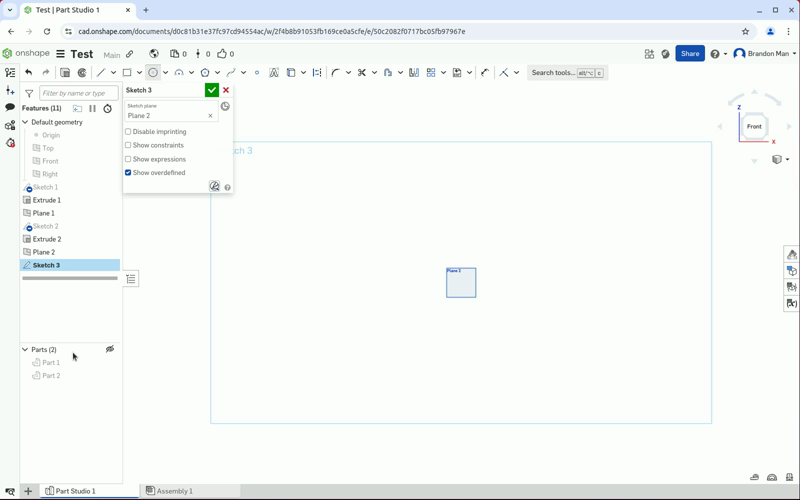
mouse_move(461, 282)
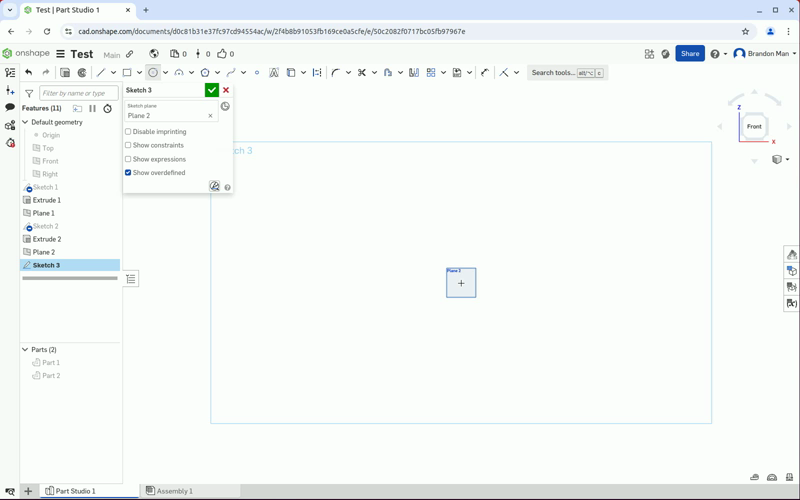
click(461, 282)
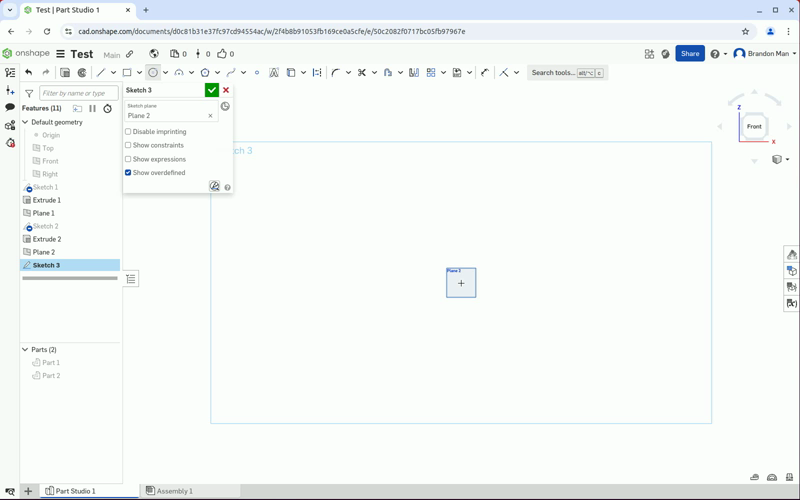
key_up(shift)
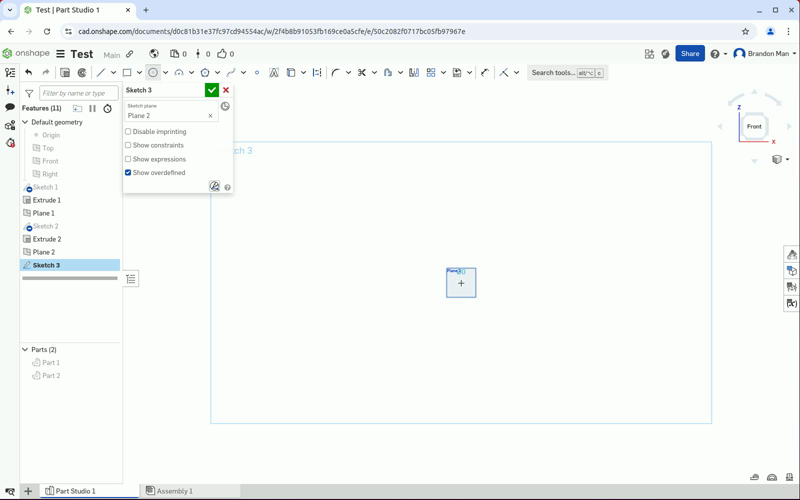
mouse_move(490, 282)
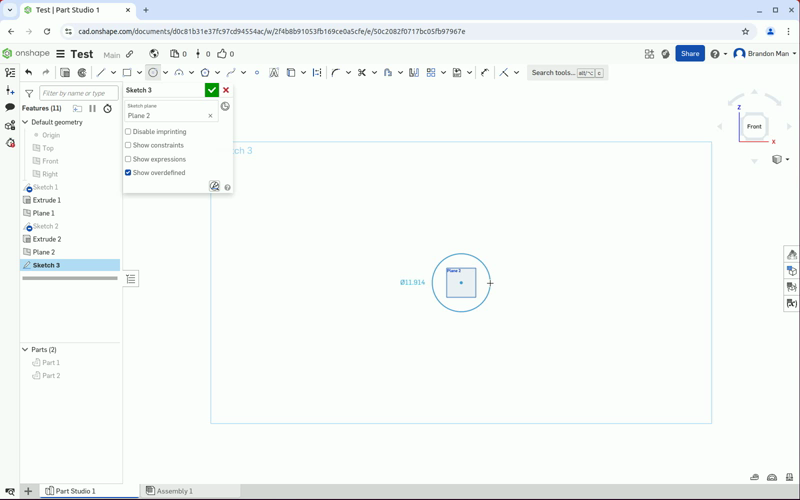
click(490, 282)
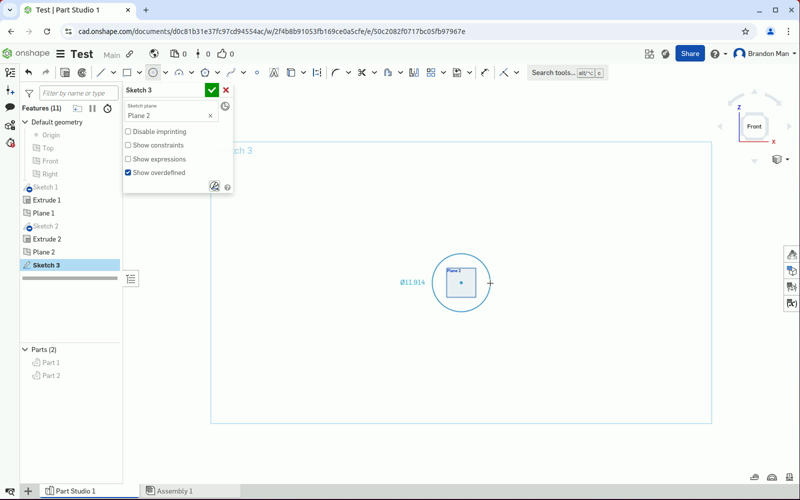
key(esc)
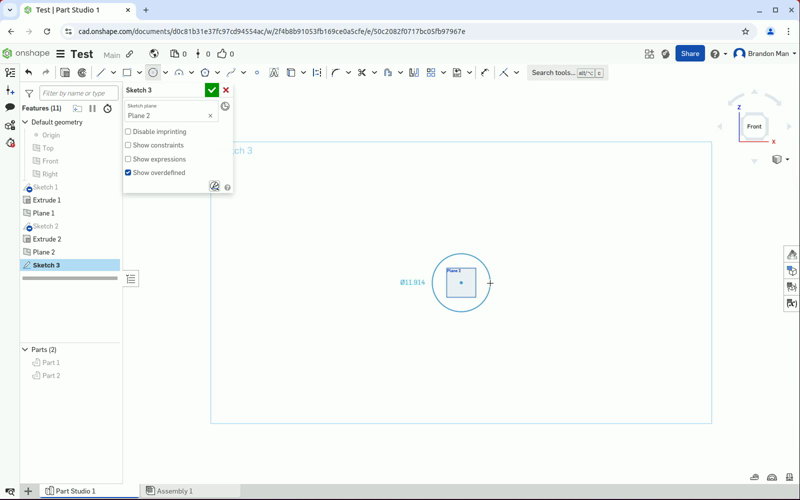
mouse_move(483, 290)
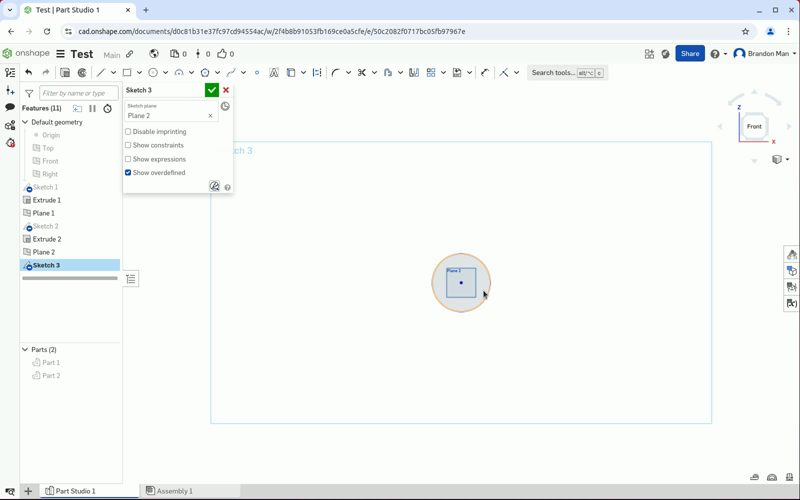
click(483, 290)
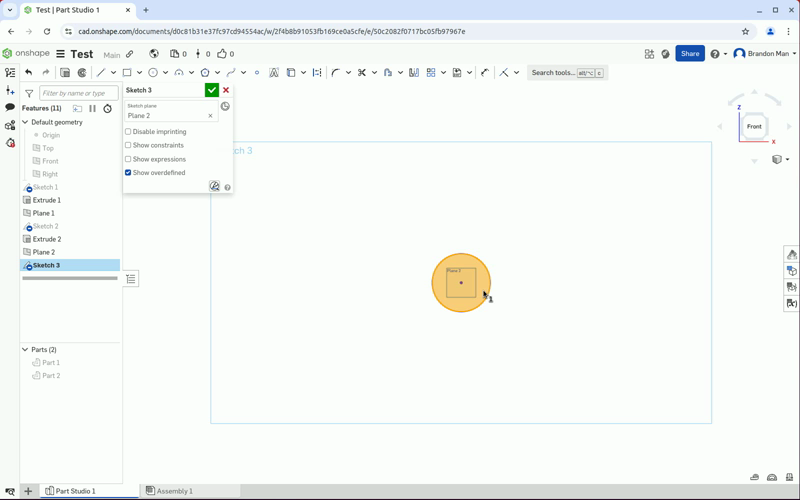
mouse_move(73, 352)
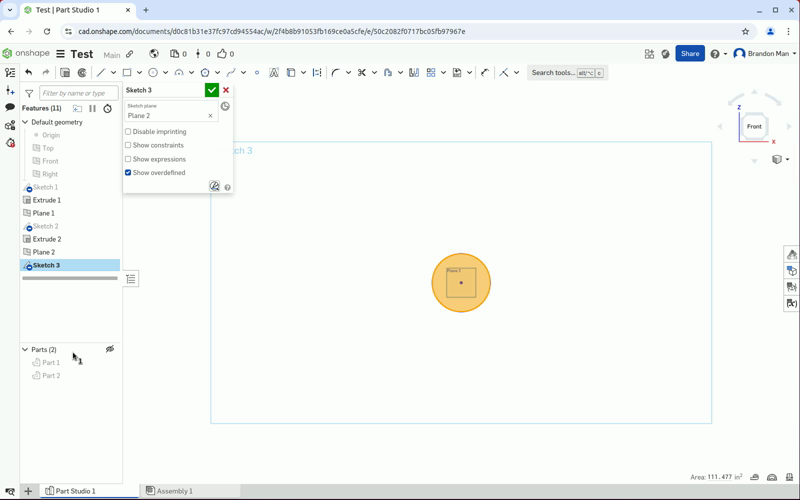
key(shift+y)
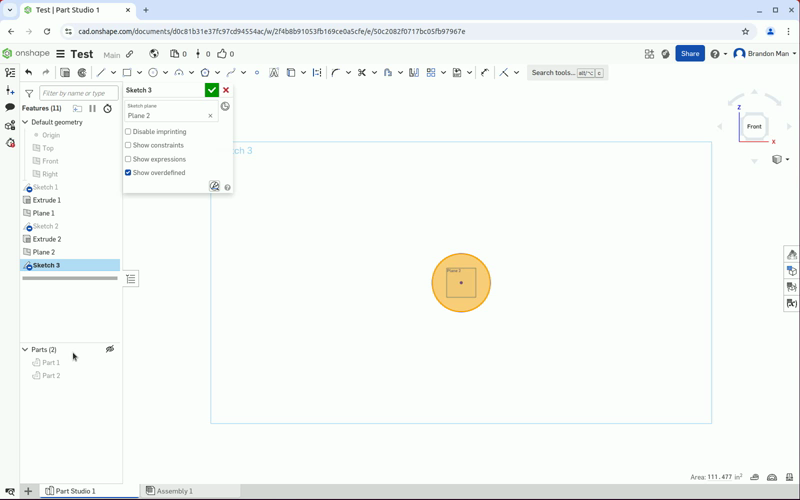
key(shift+e)
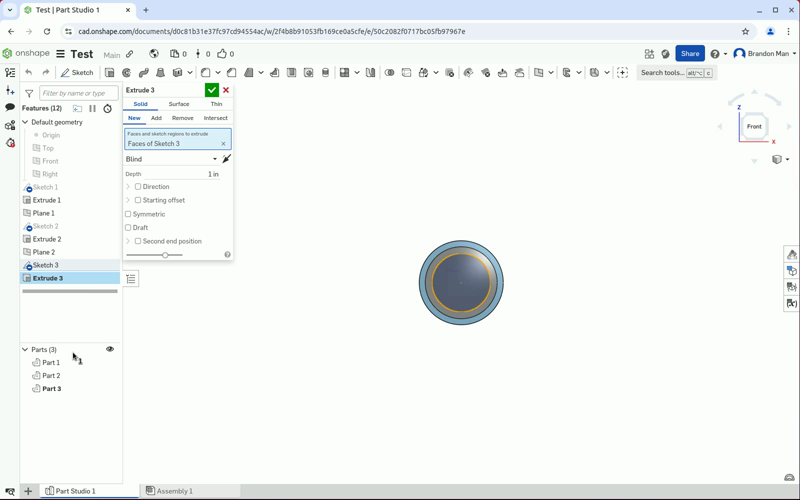
mouse_move(143, 106)
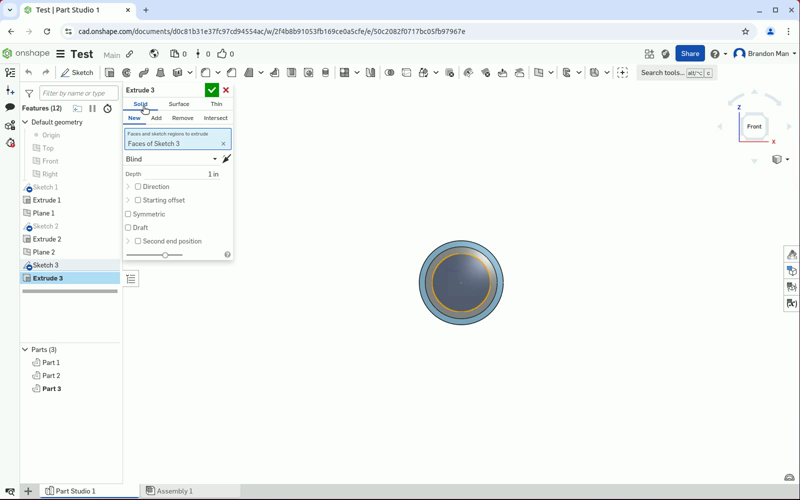
click(143, 106)
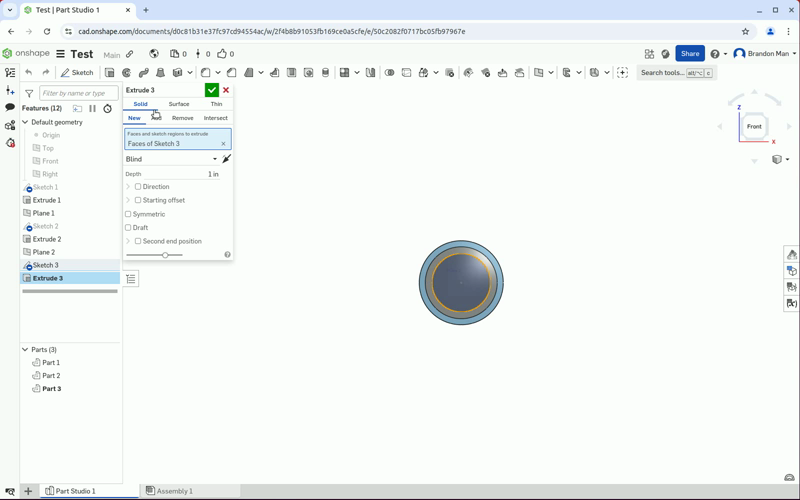
mouse_move(186, 120)
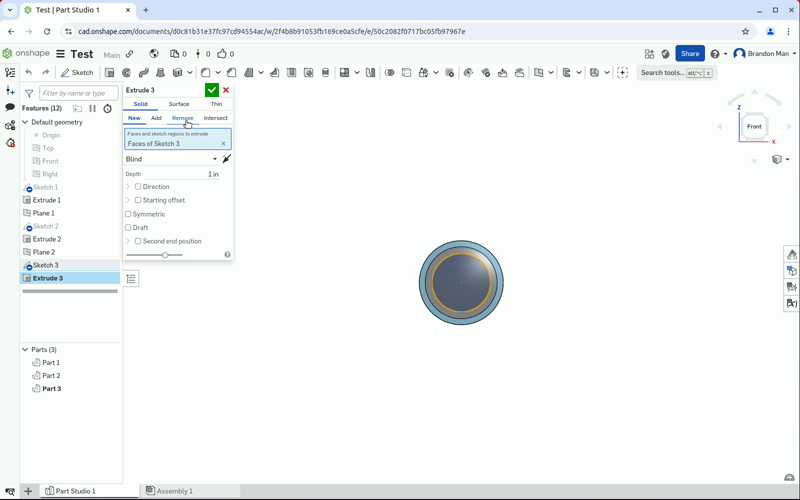
click(186, 120)
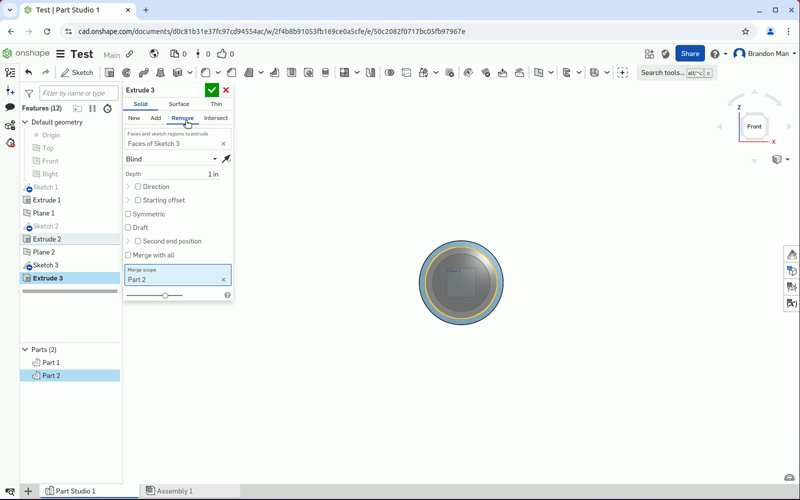
key(tab, 4)
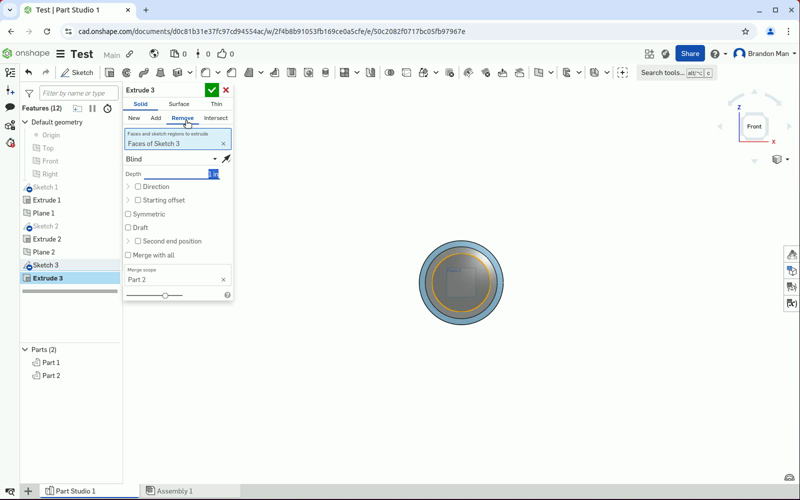
text(30.811)
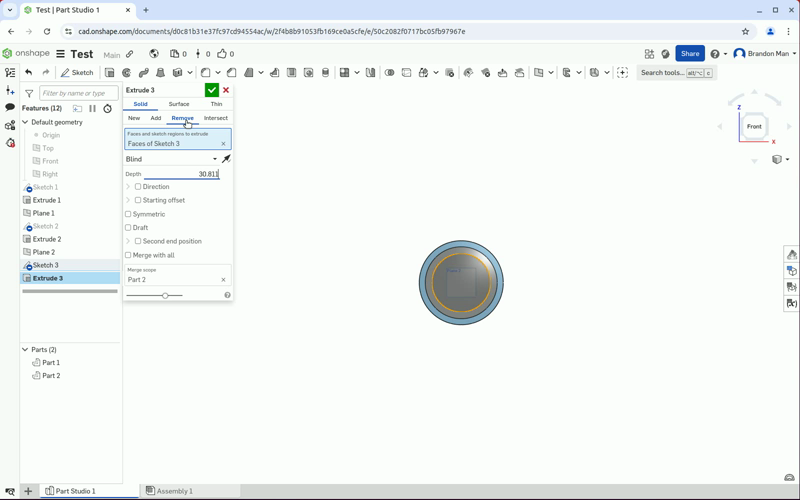
key(tab, 6)
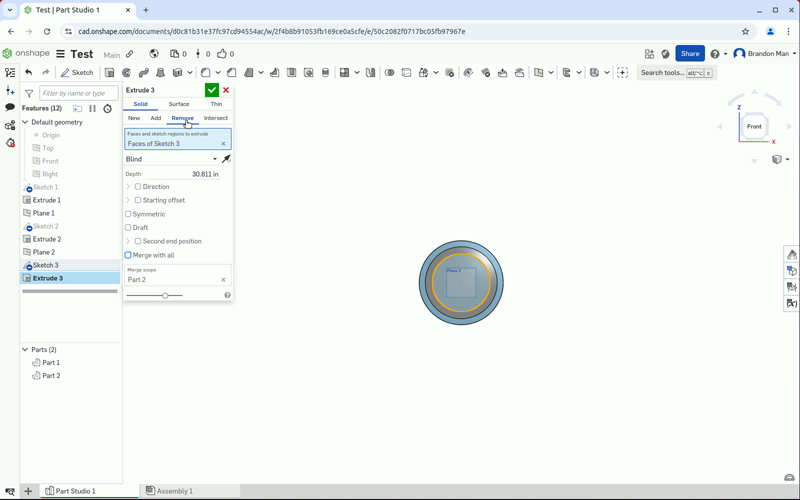
key(space)
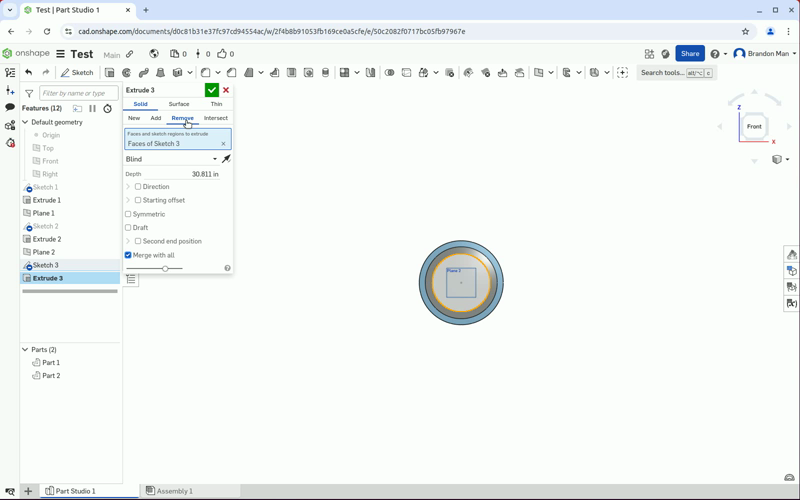
key(enter)
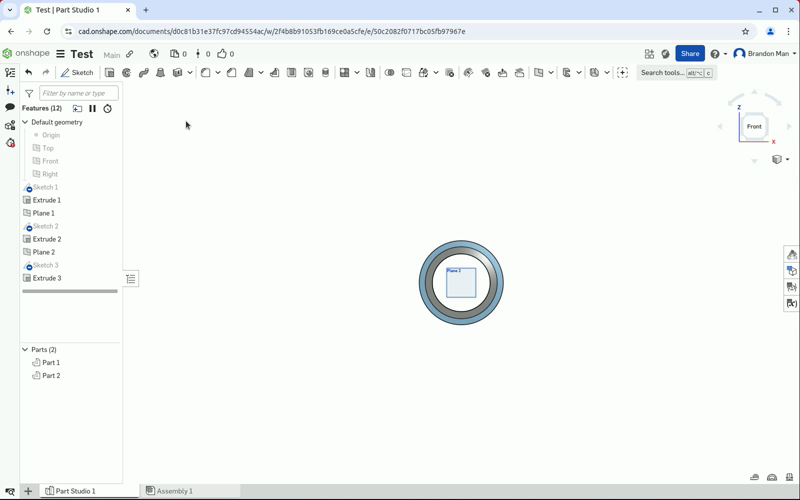
key(shift+h)
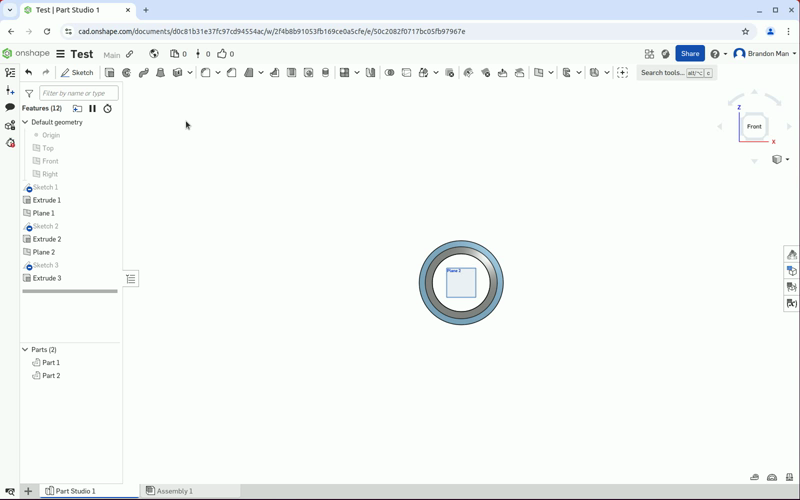
key(shift+h)
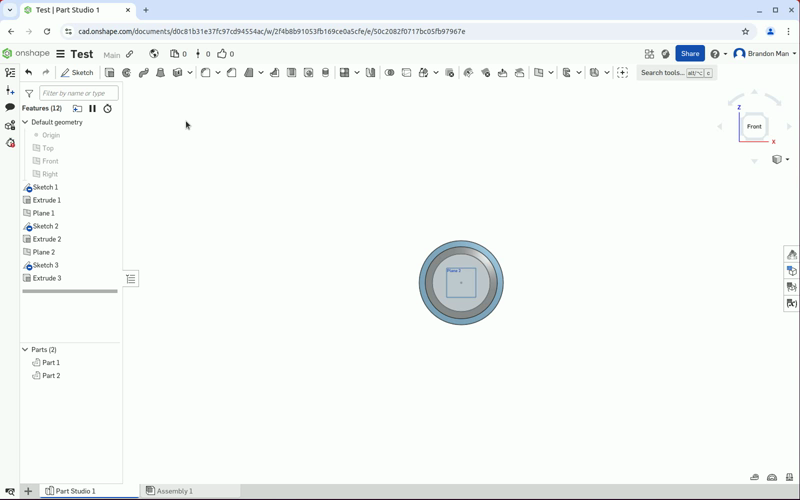
key(shift+7)
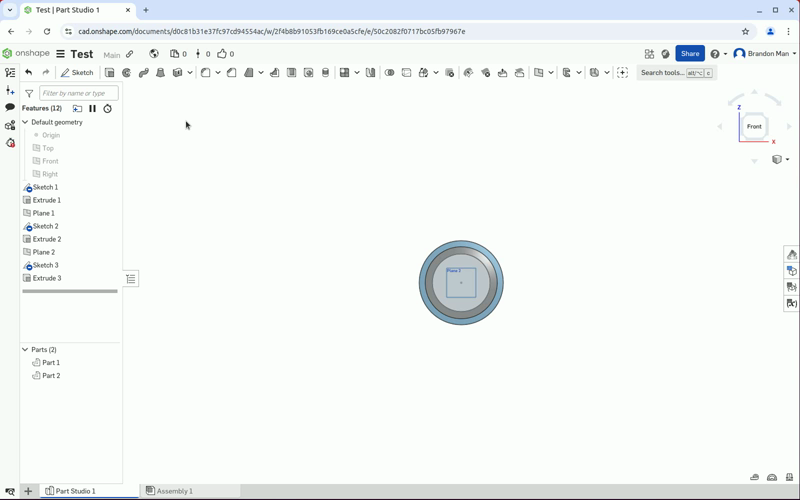
key(left, 2)
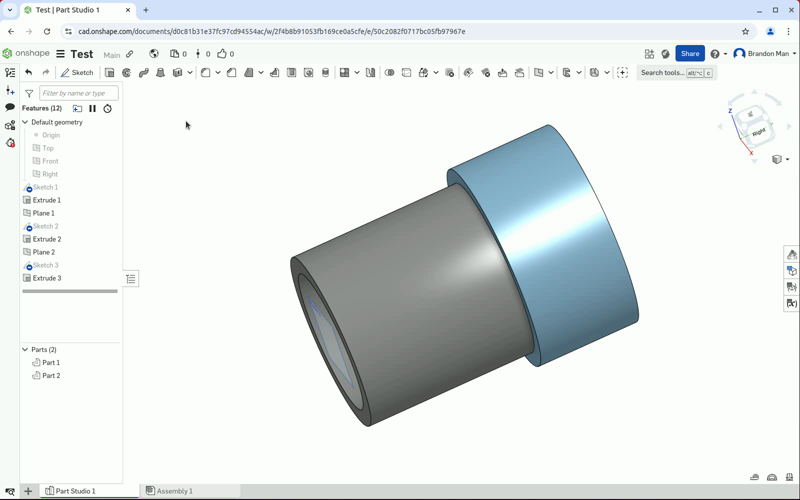
key(down, 2)
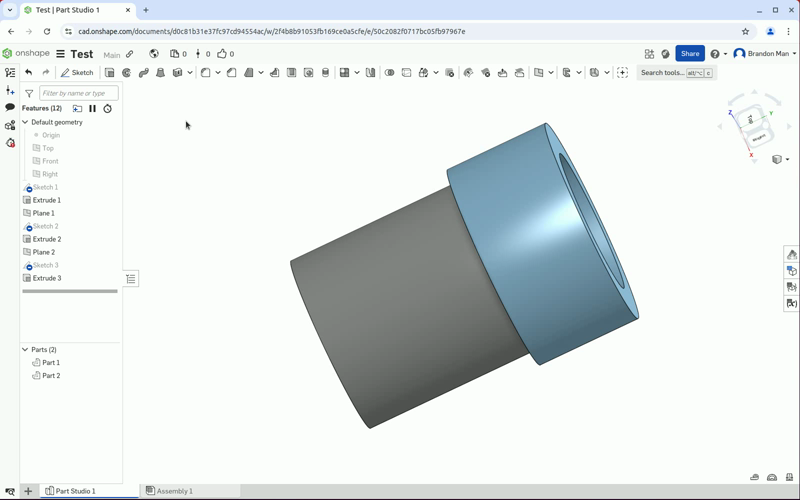
key(up, 2)
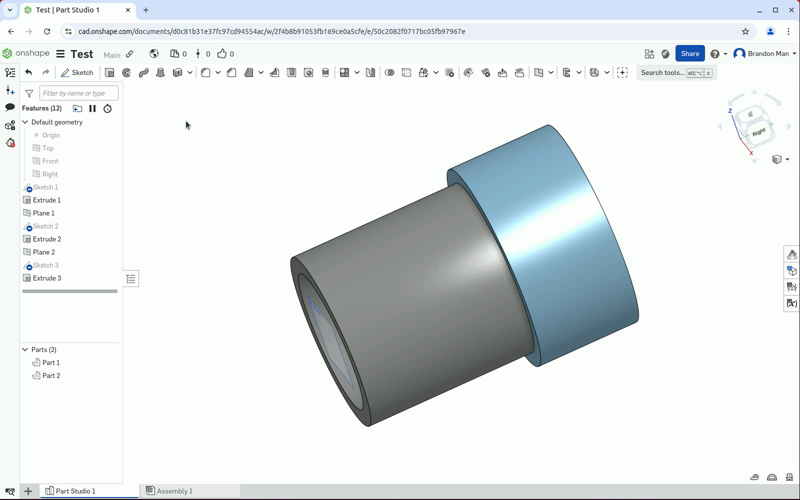
key(right, 2)
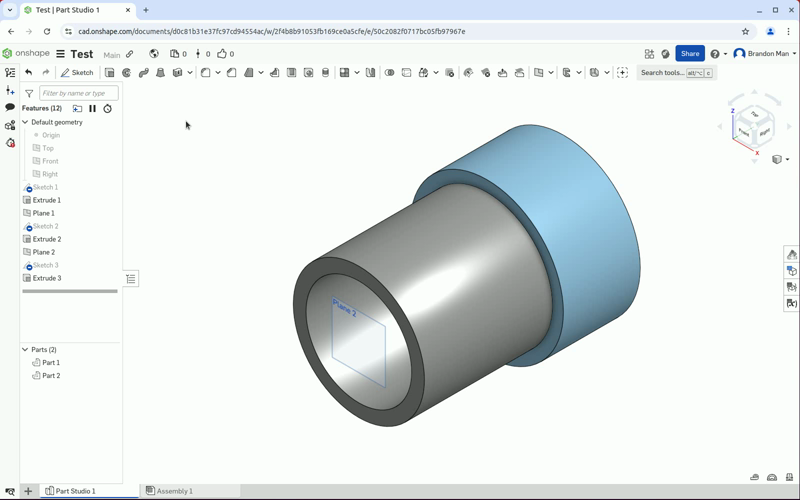
mouse_move(73, 189)
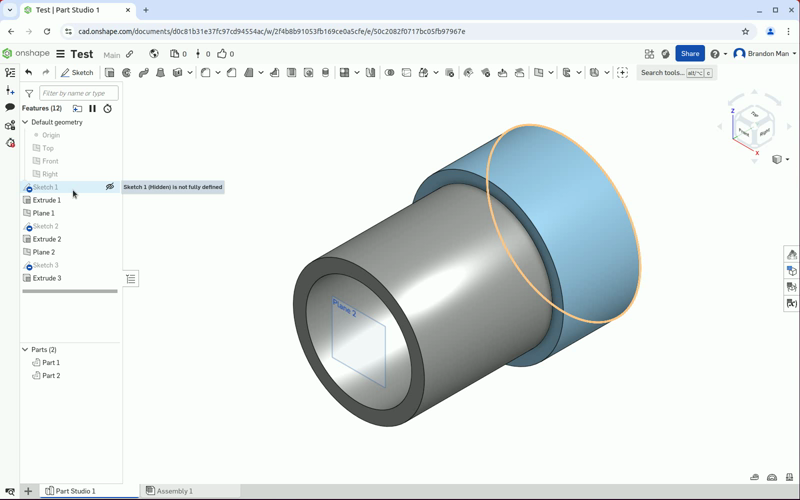
click(73, 189)